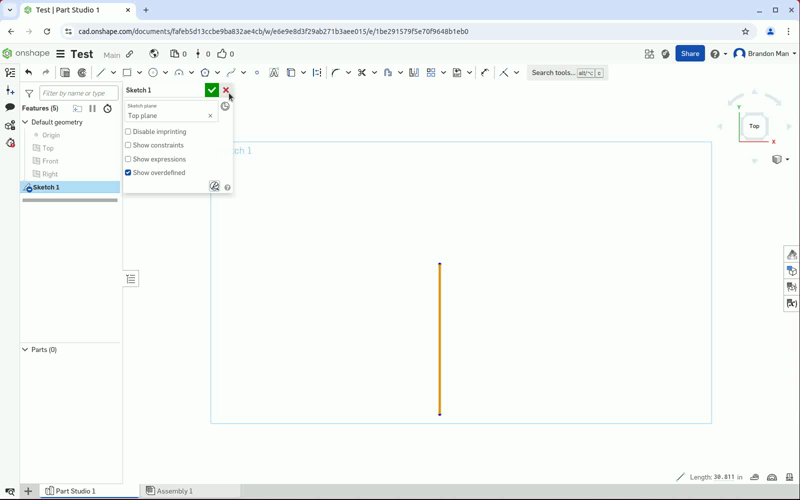
key(shift+h)
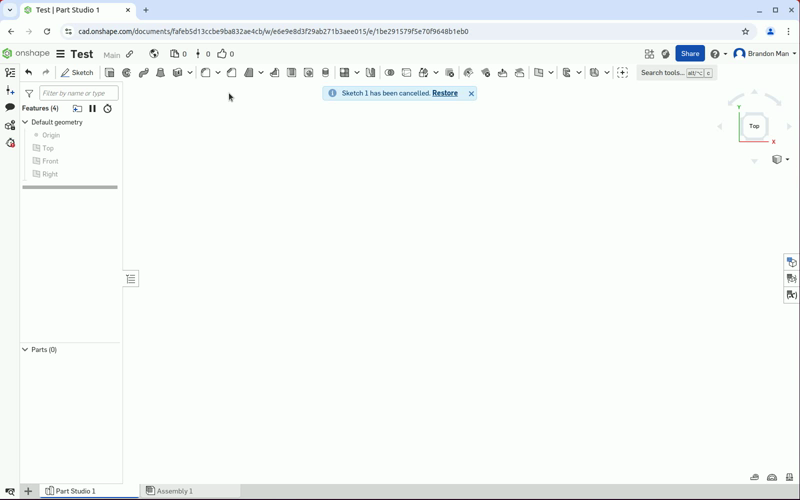
mouse_move(73, 352)
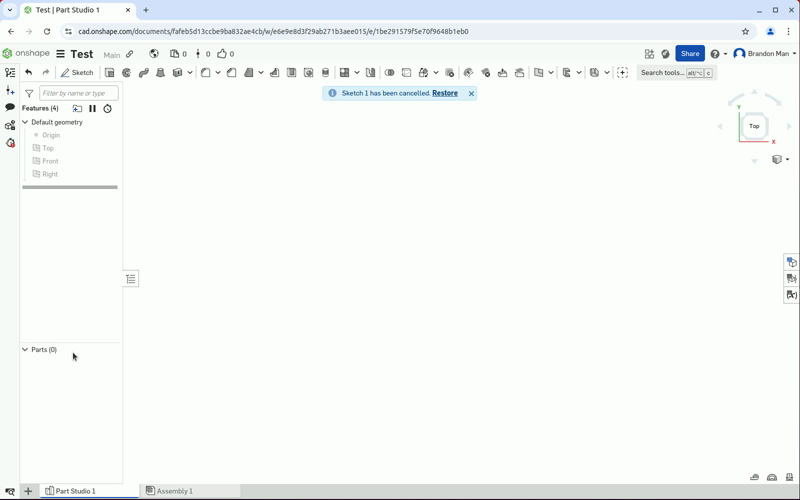
key(y)
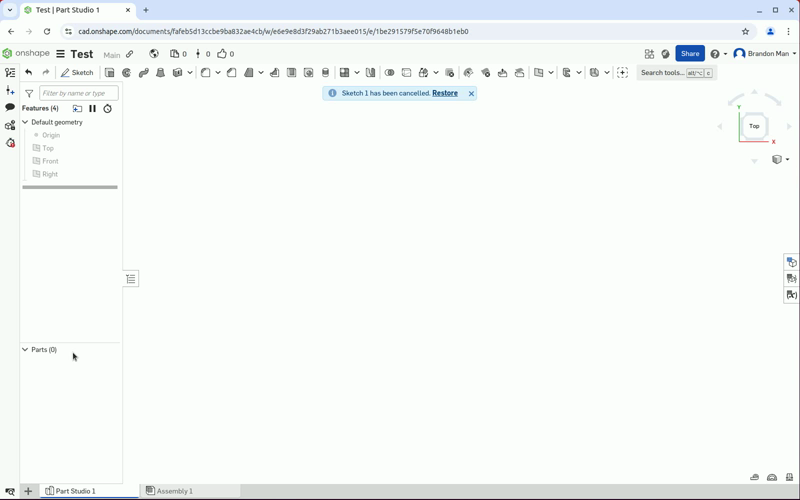
key(shift+p)
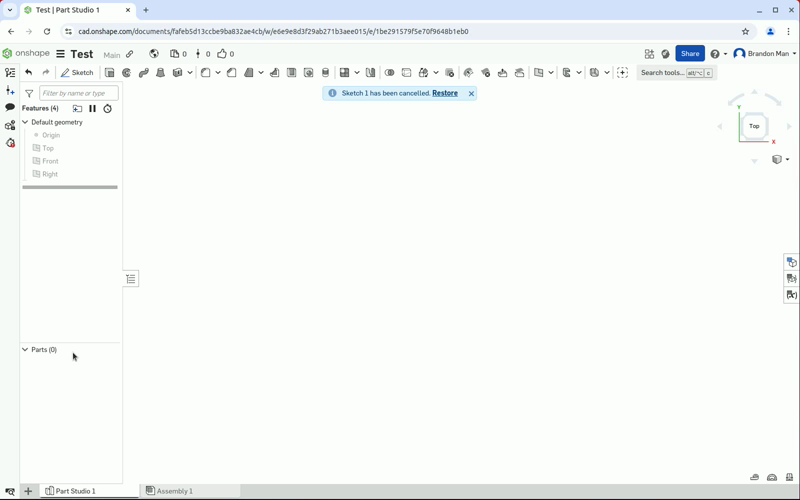
key(space)
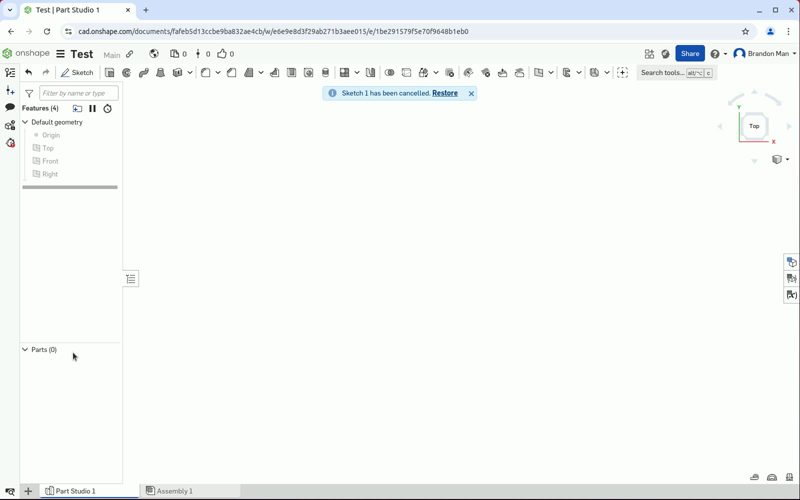
key_down(shift)
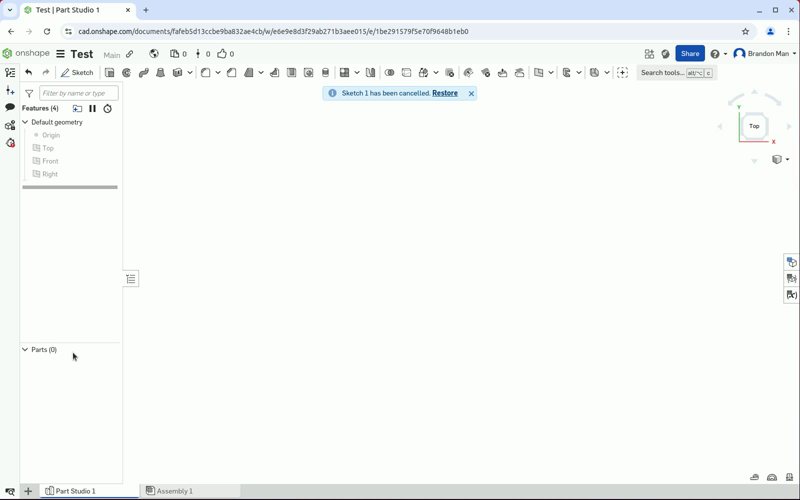
key(up)
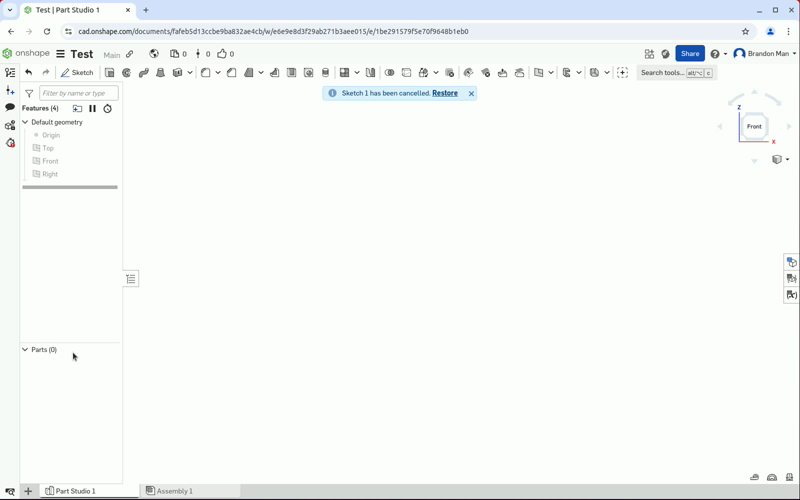
key_up(shift)
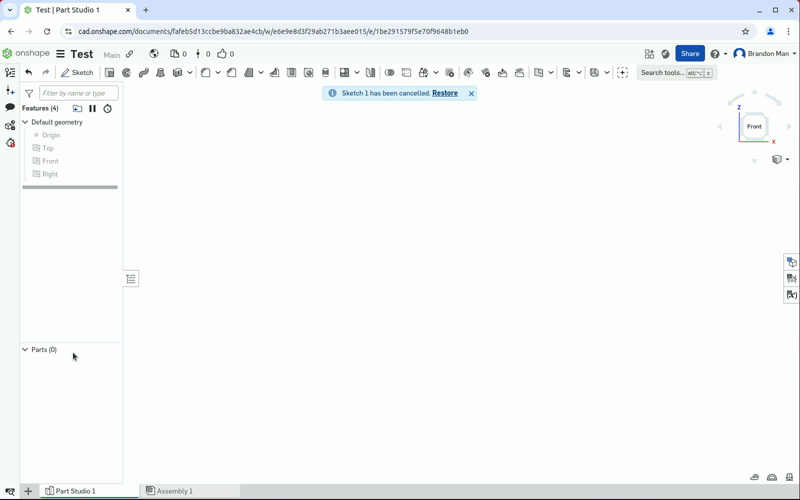
mouse_move(73, 352)
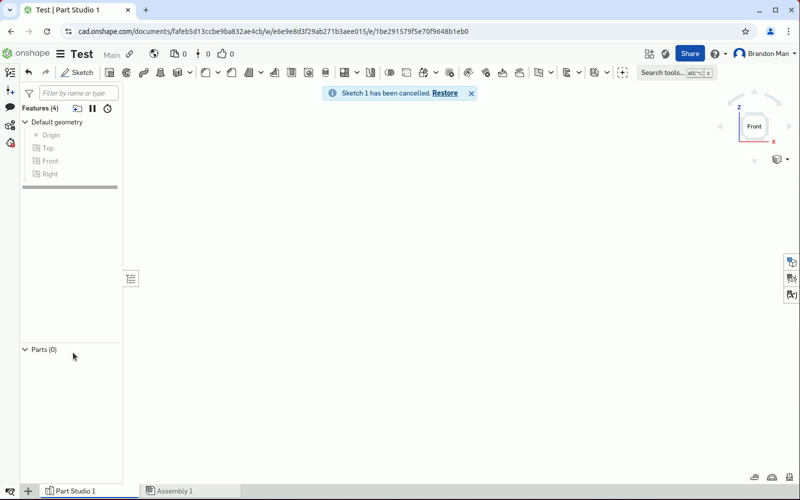
key(shift+y)
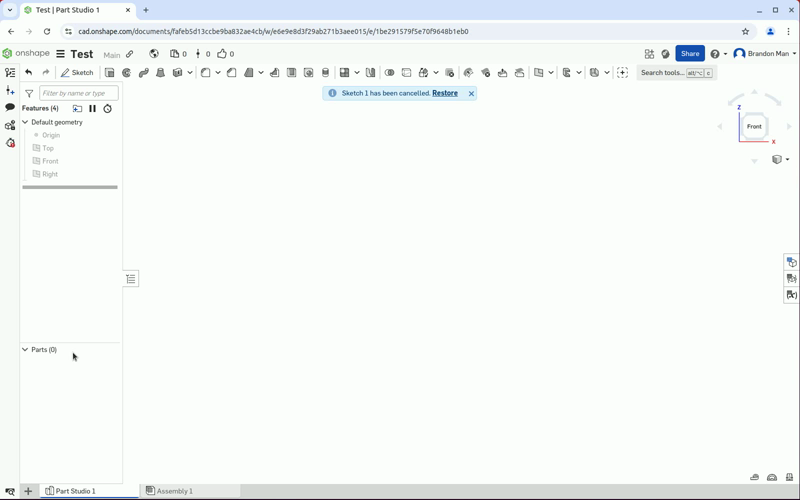
key(shift+s)
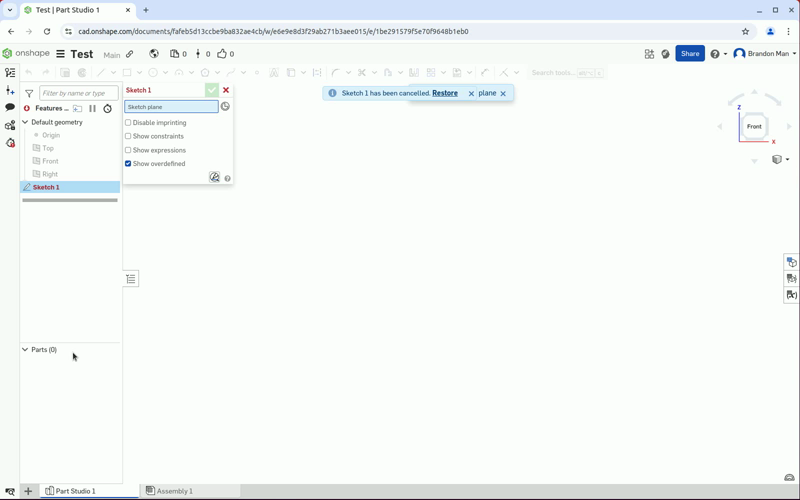
mouse_move(73, 163)
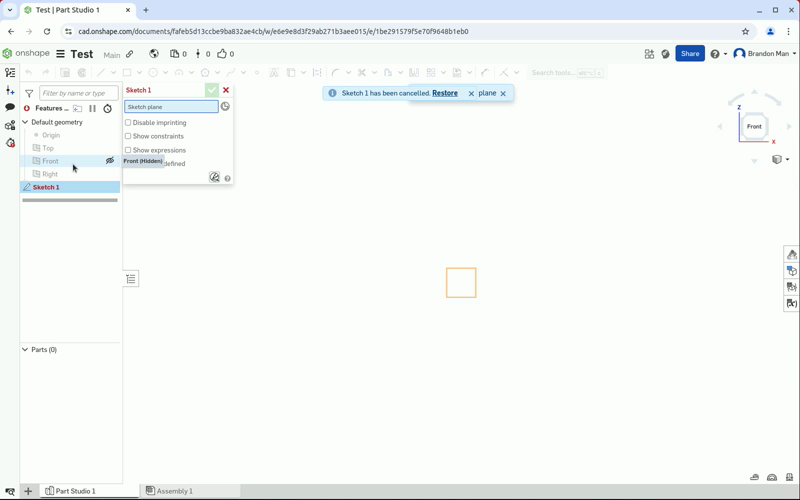
click(73, 163)
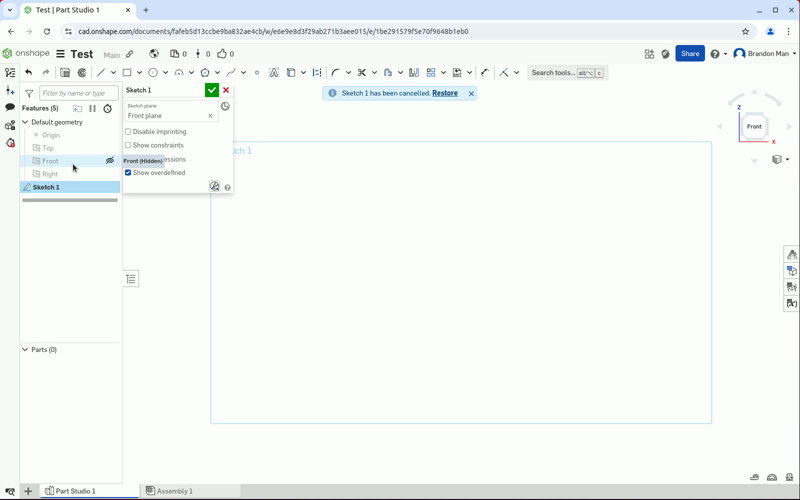
mouse_move(73, 352)
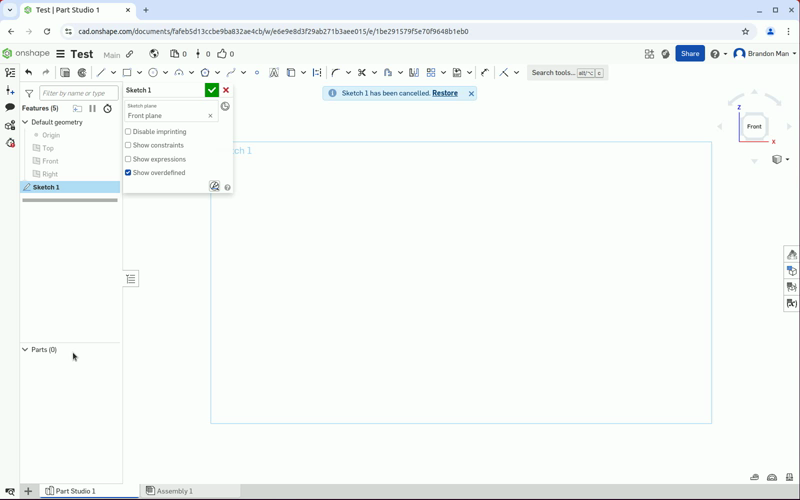
key(y)
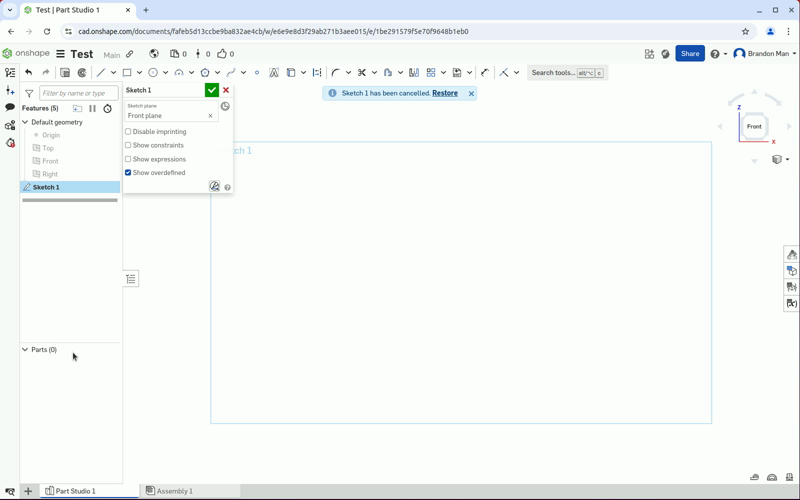
key(c)
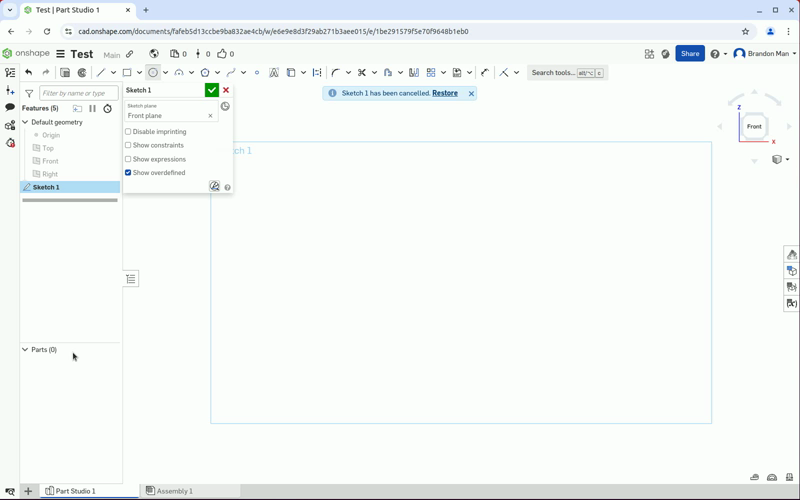
key_down(shift)
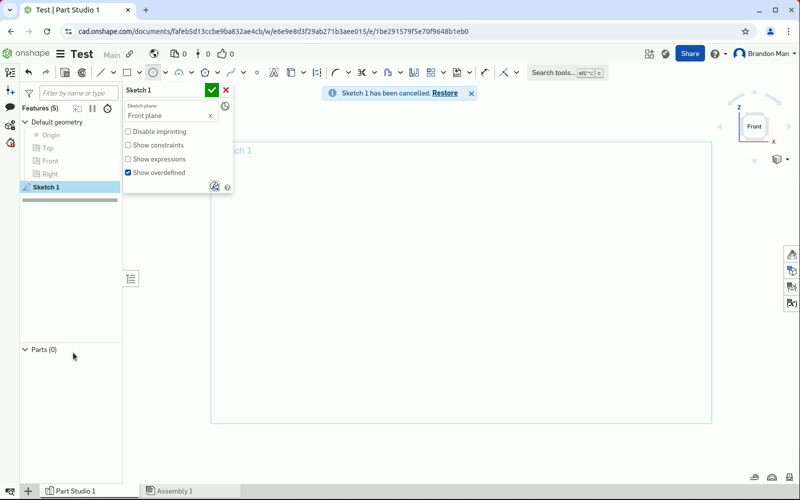
mouse_move(461, 282)
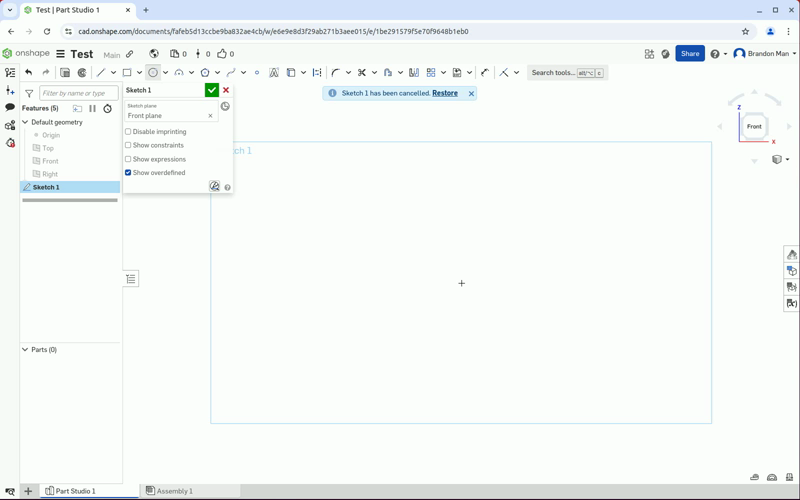
click(461, 282)
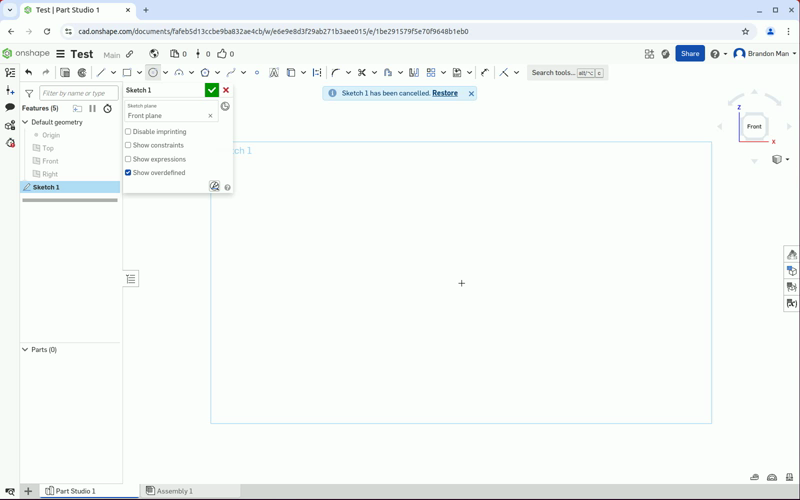
key_up(shift)
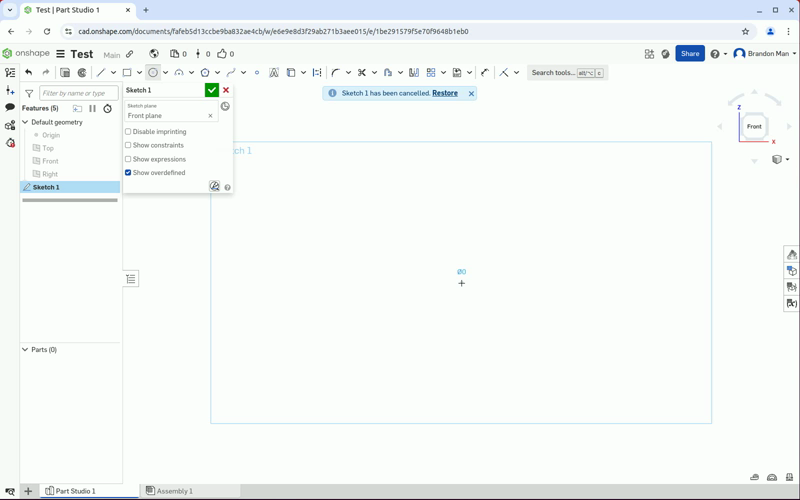
mouse_move(560, 282)
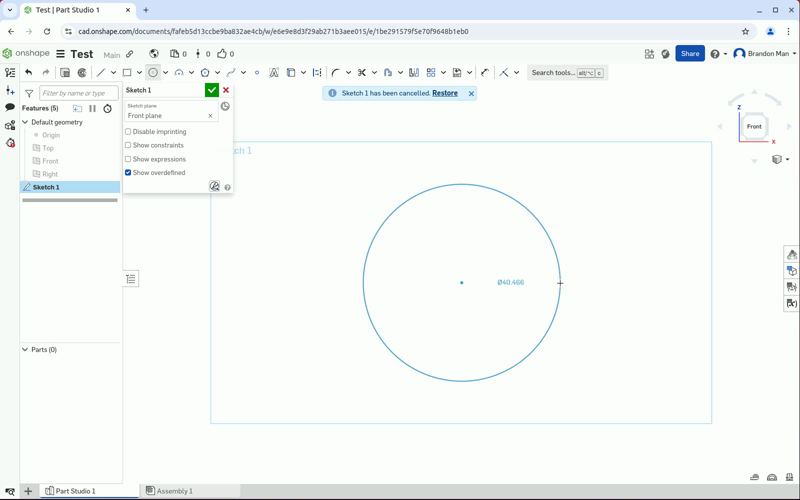
click(560, 282)
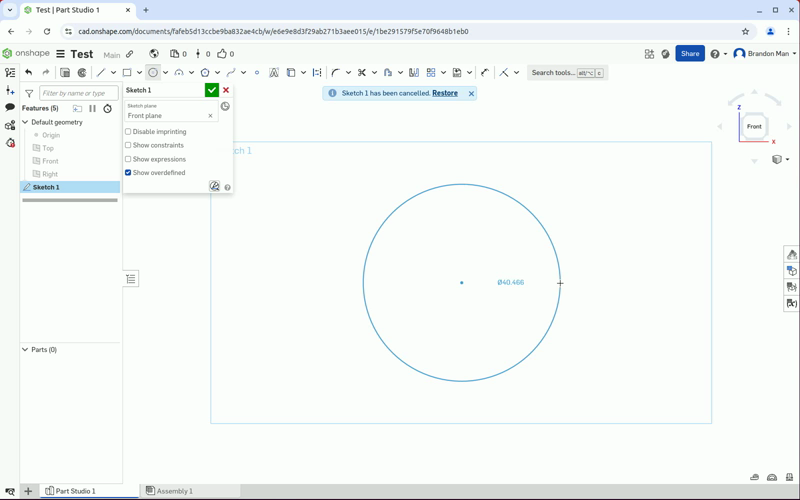
key(esc)
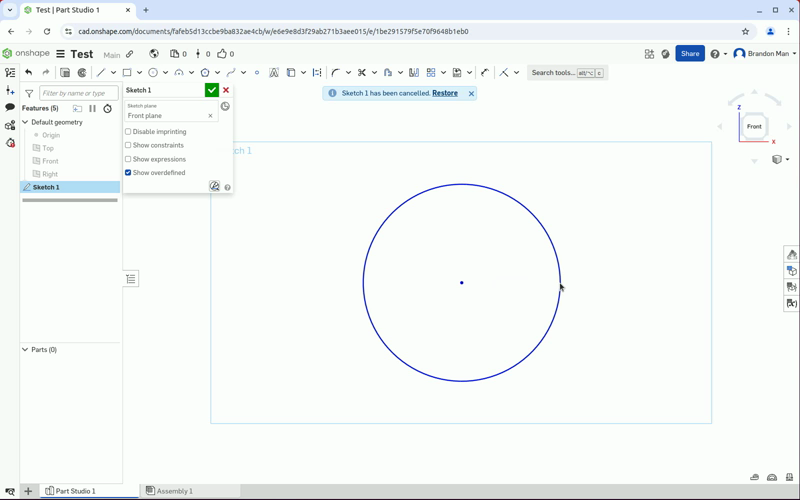
key(c)
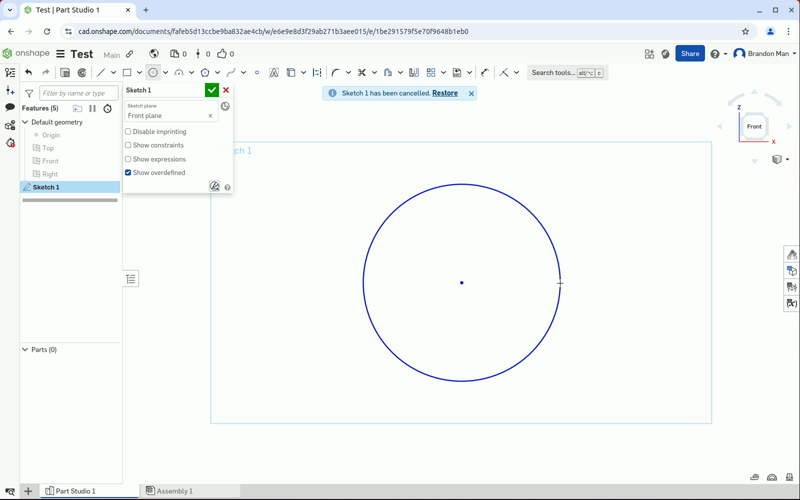
key_down(shift)
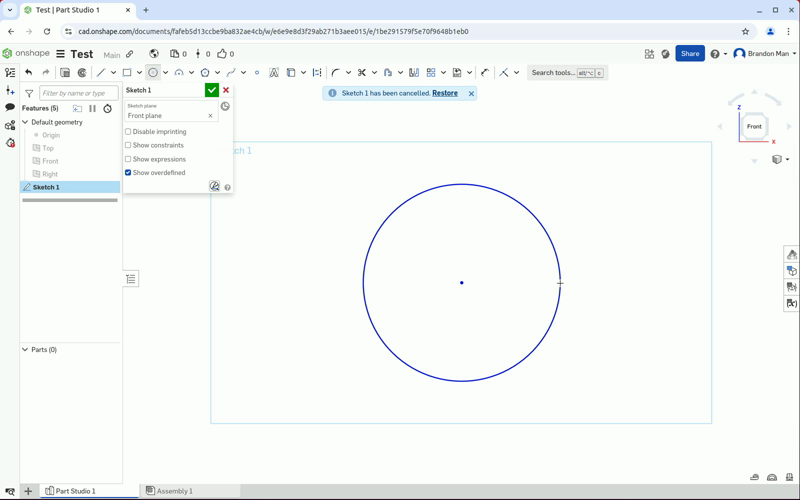
mouse_move(400, 282)
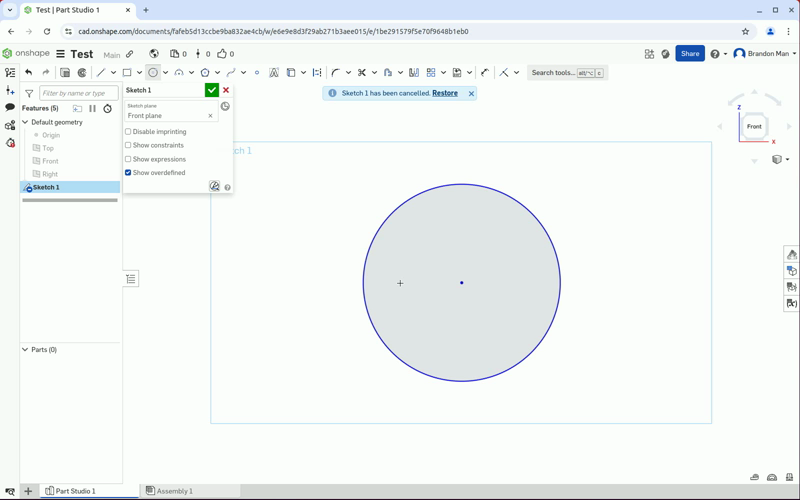
click(400, 282)
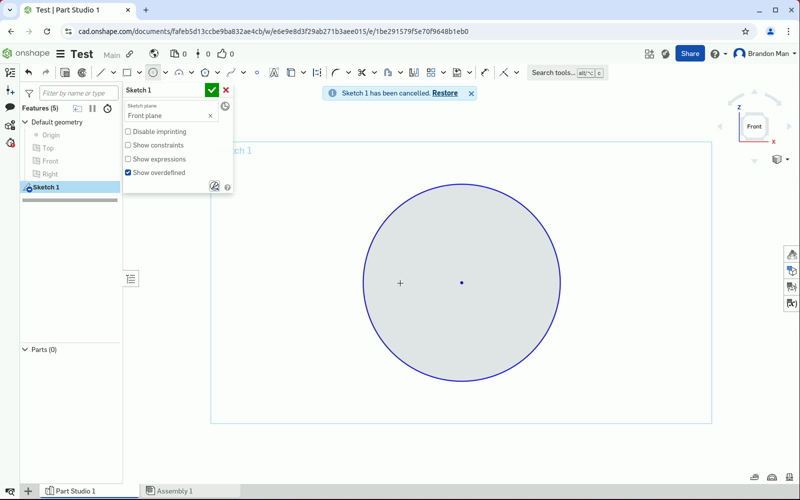
key_up(shift)
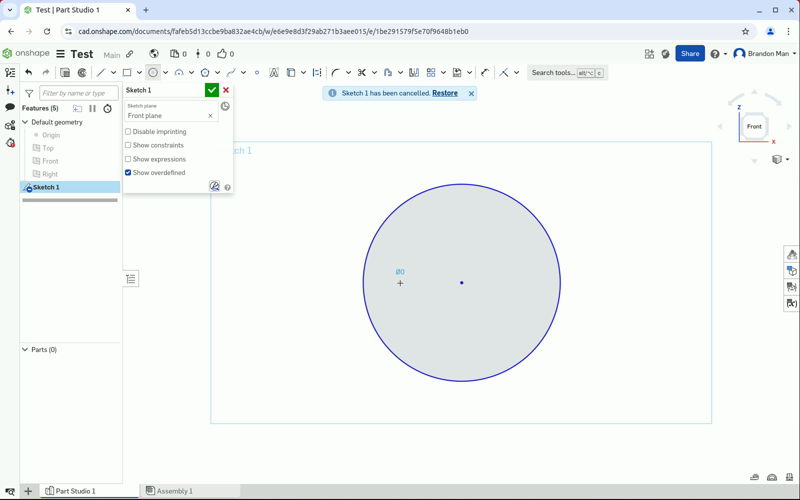
mouse_move(414, 282)
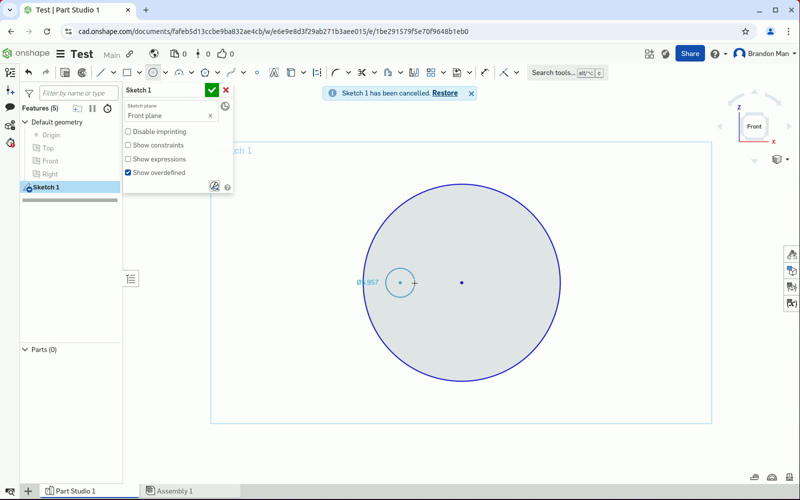
click(414, 282)
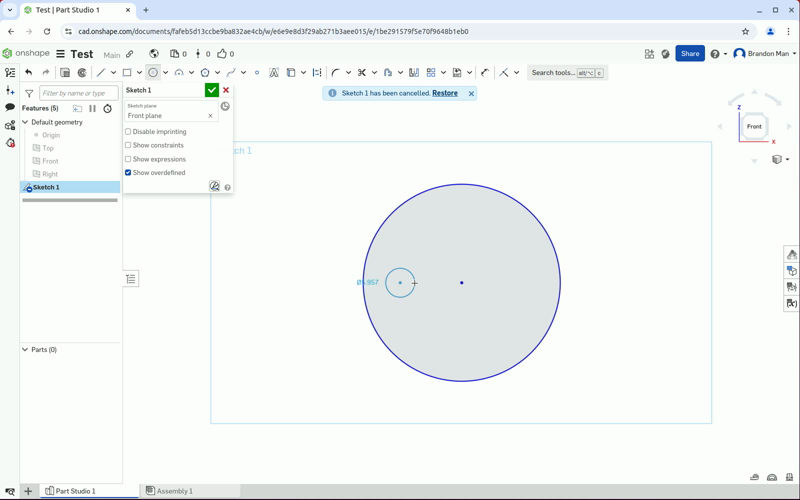
key(esc)
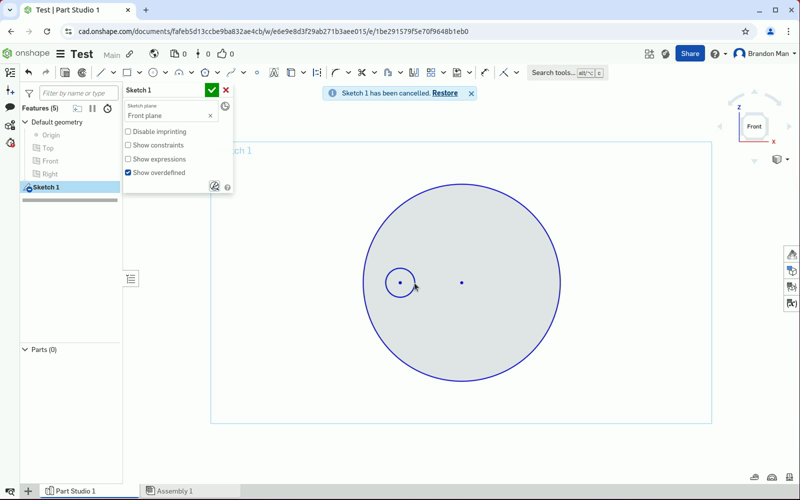
key(c)
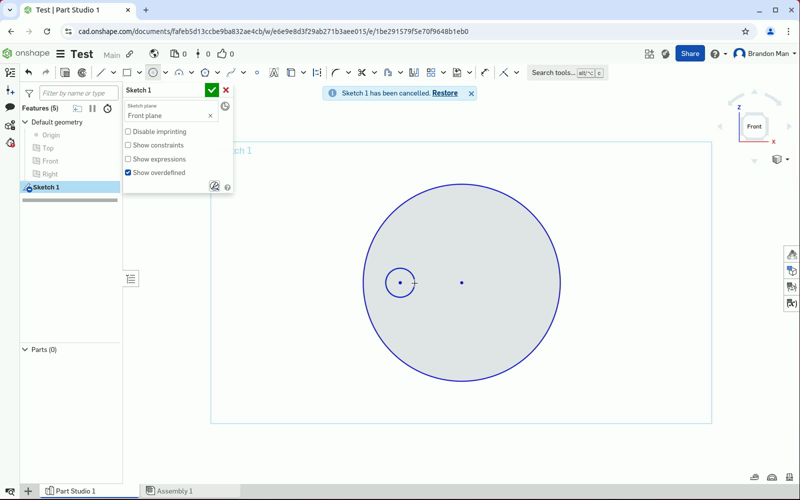
key_down(shift)
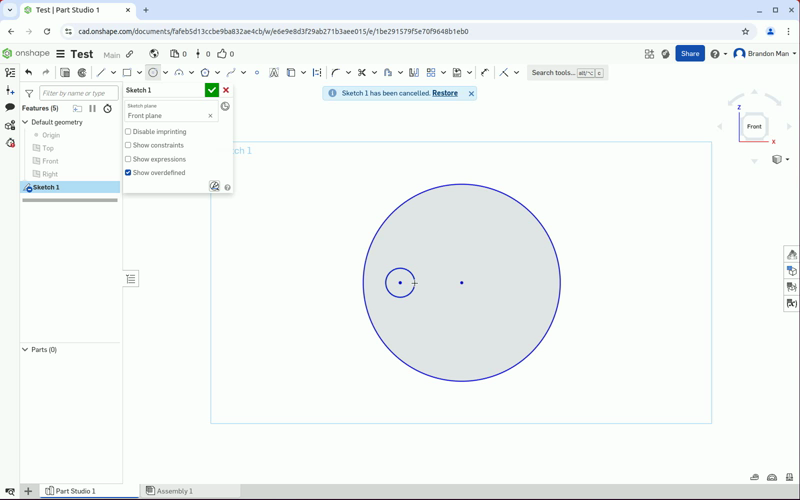
mouse_move(461, 282)
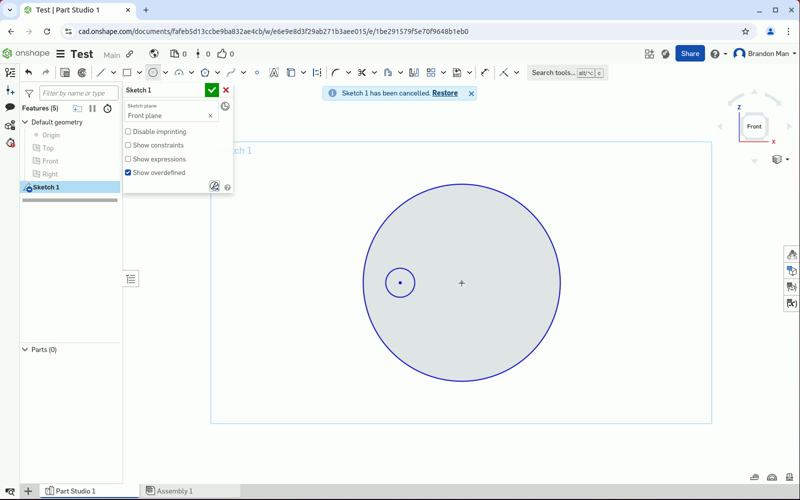
click(461, 282)
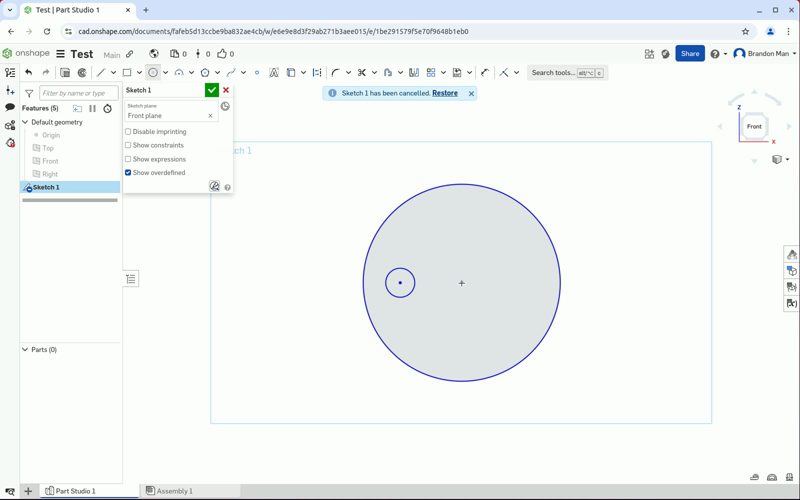
key_up(shift)
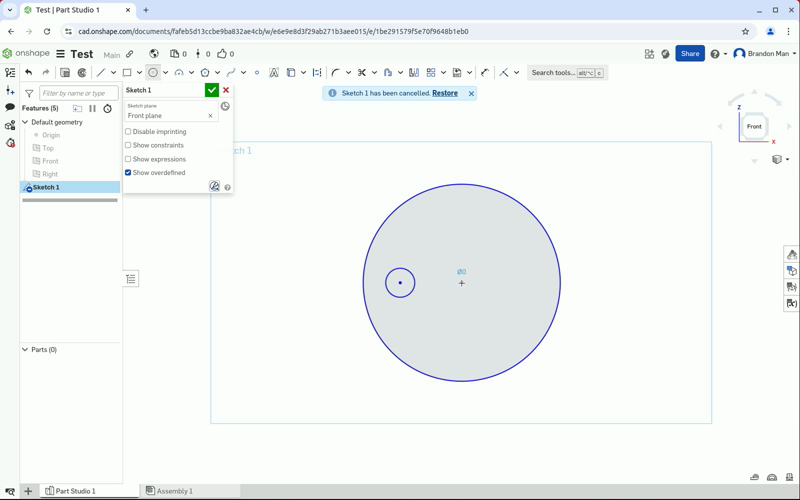
mouse_move(492, 282)
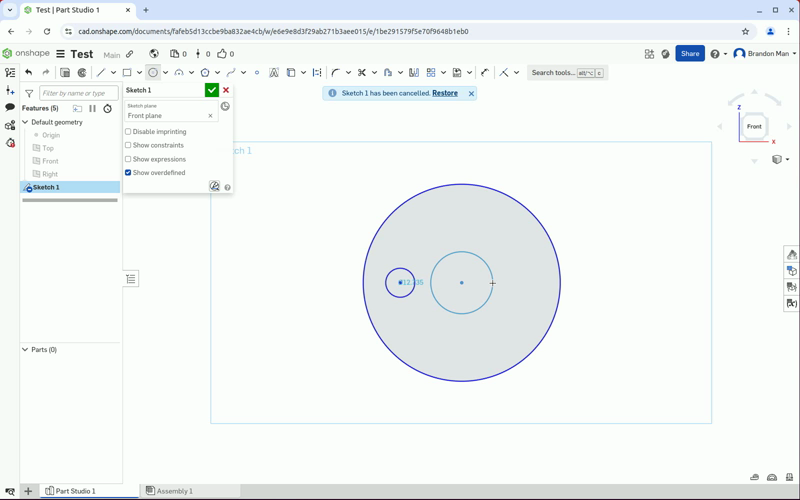
click(492, 282)
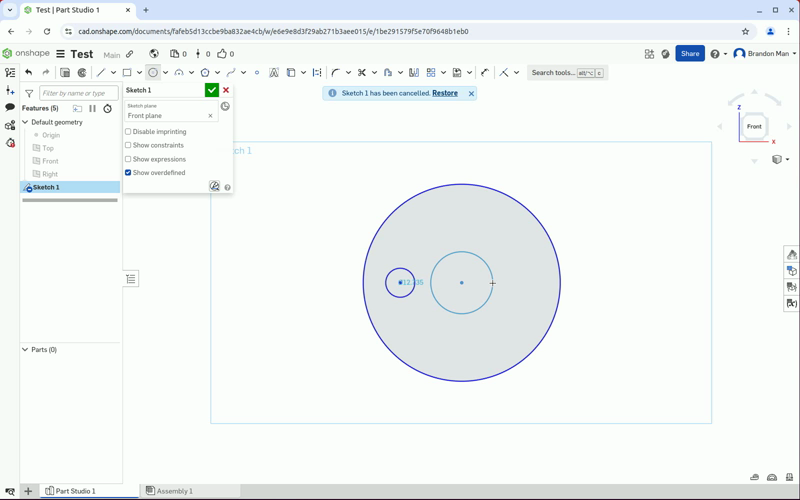
key(esc)
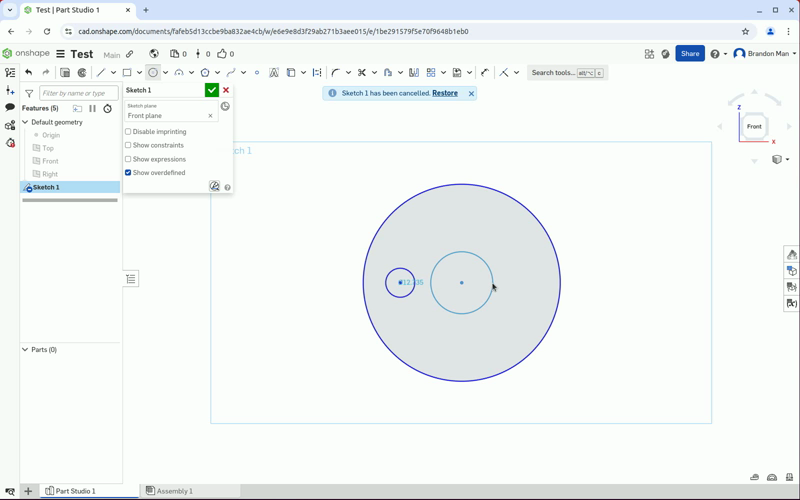
key(c)
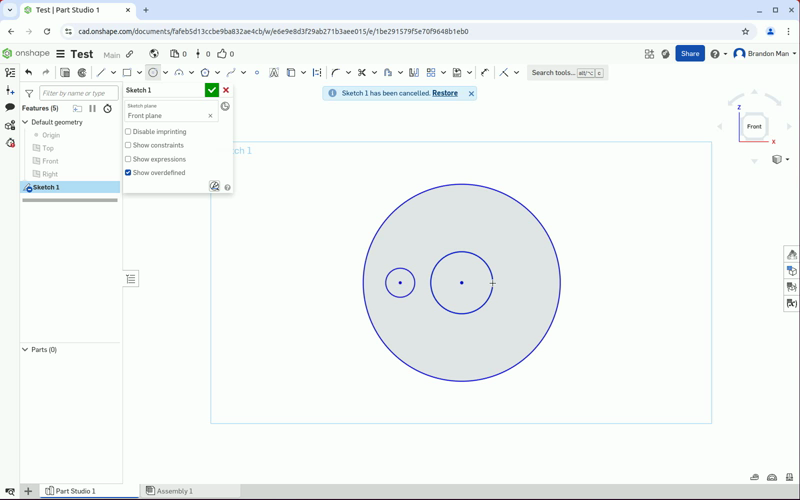
key_down(shift)
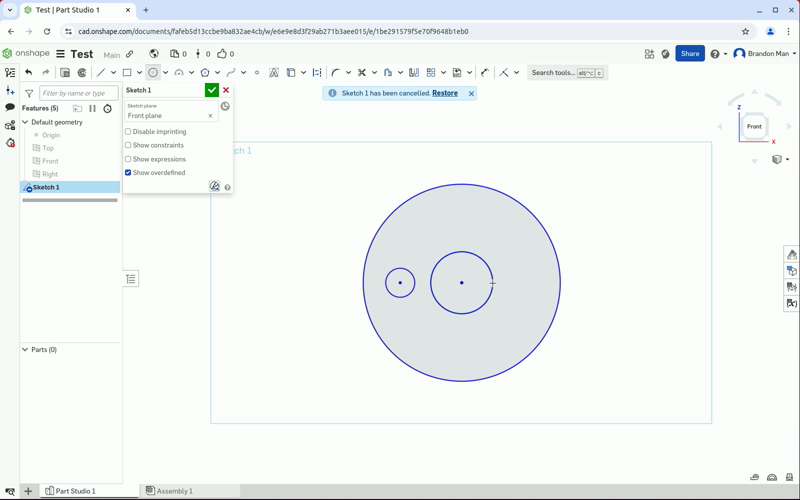
mouse_move(461, 342)
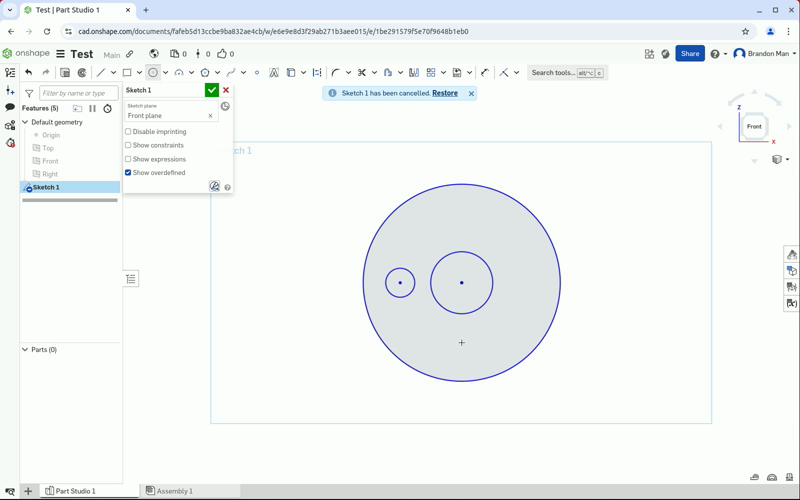
click(461, 342)
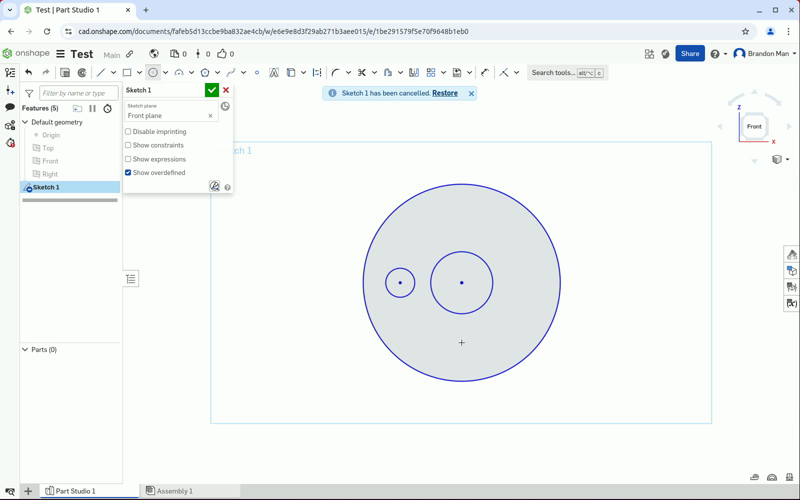
key_up(shift)
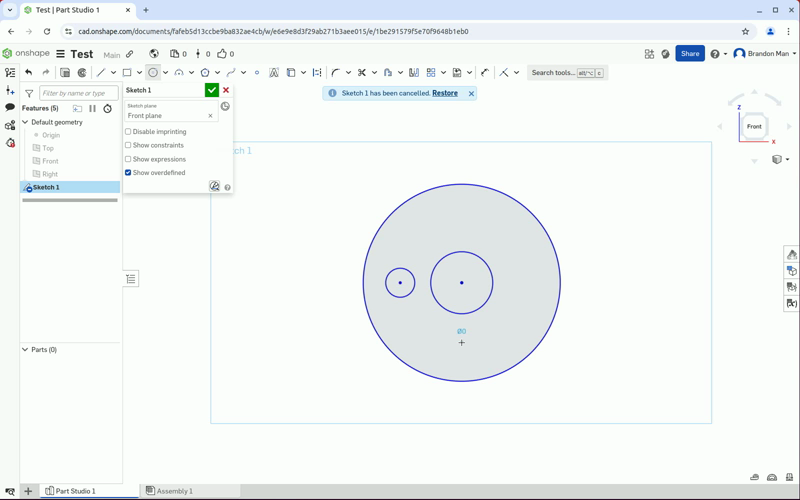
mouse_move(476, 342)
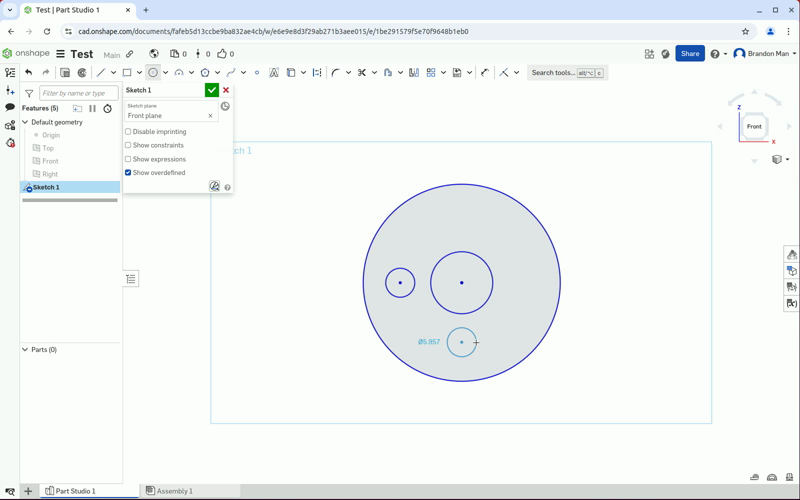
click(476, 342)
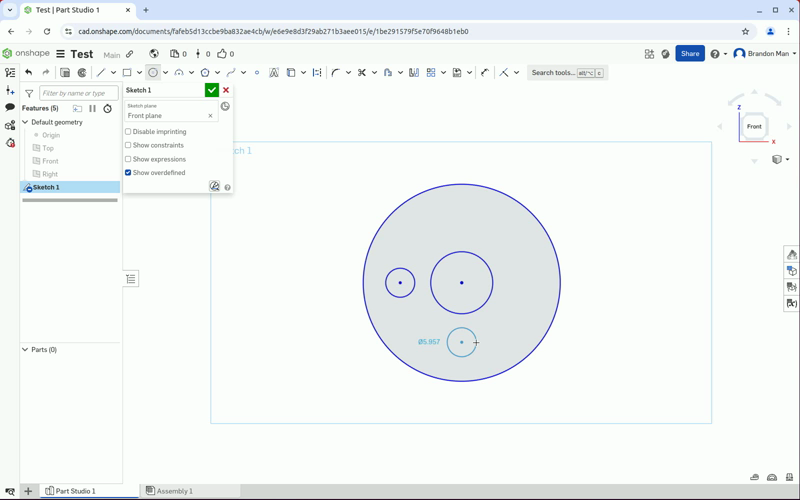
key(esc)
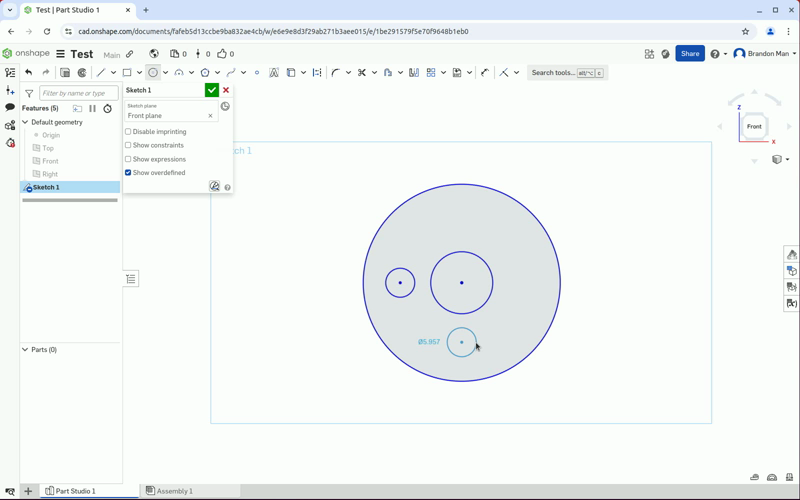
key(c)
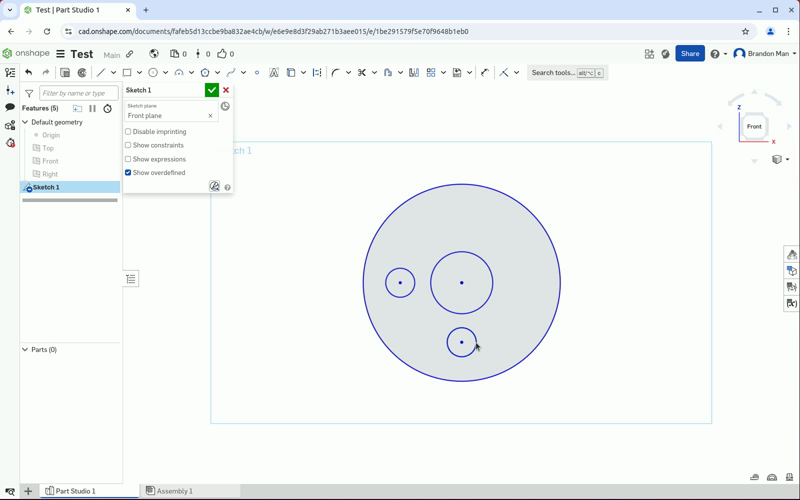
key_down(shift)
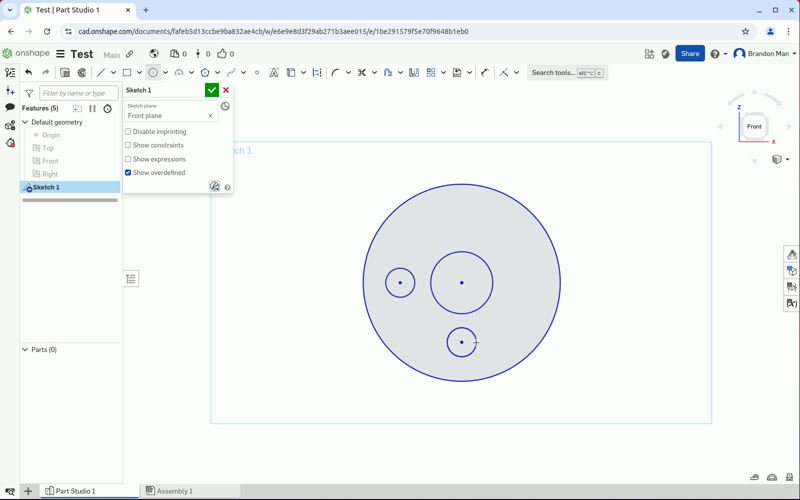
mouse_move(461, 223)
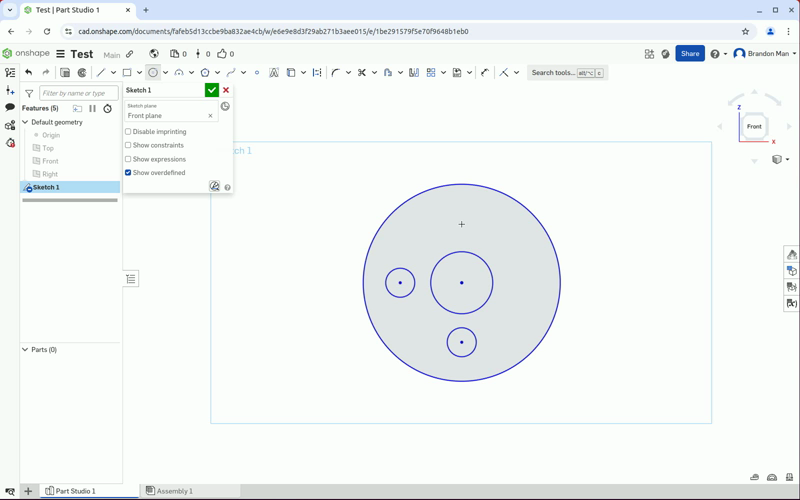
click(461, 223)
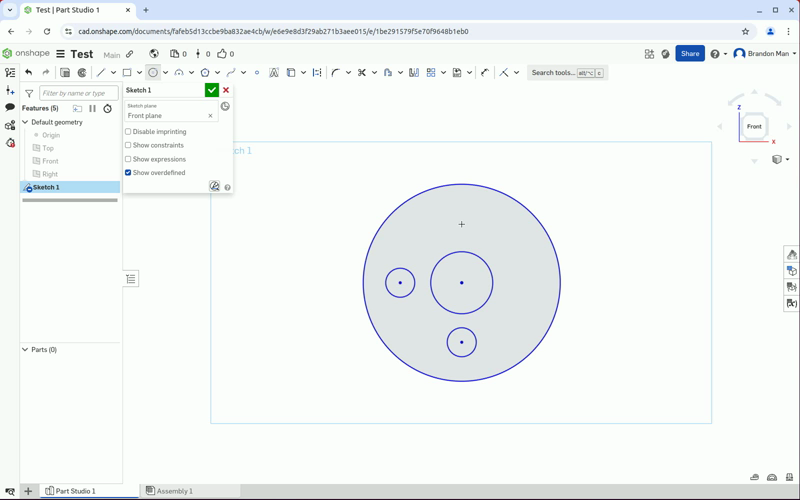
key_up(shift)
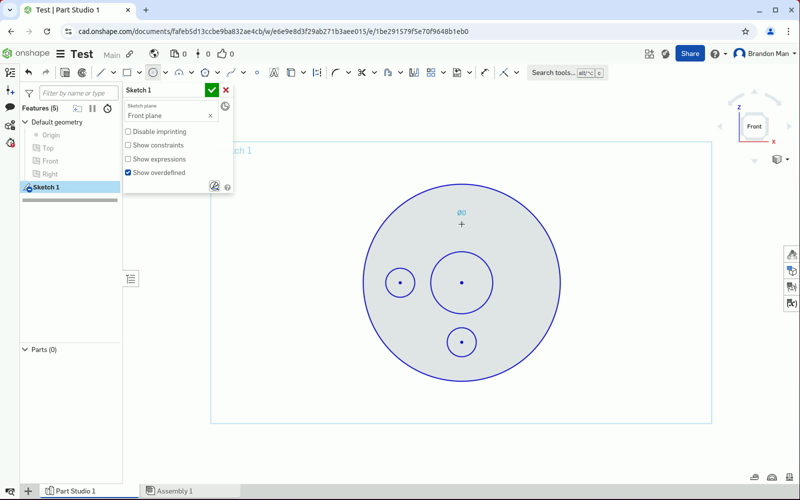
mouse_move(476, 223)
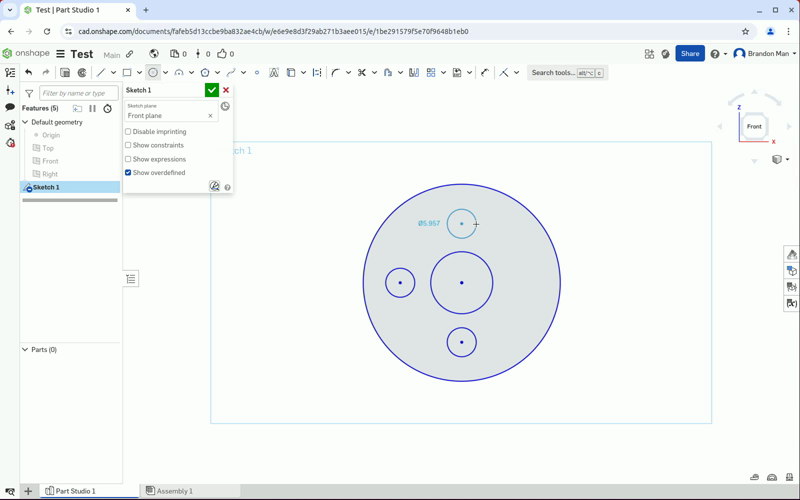
click(476, 223)
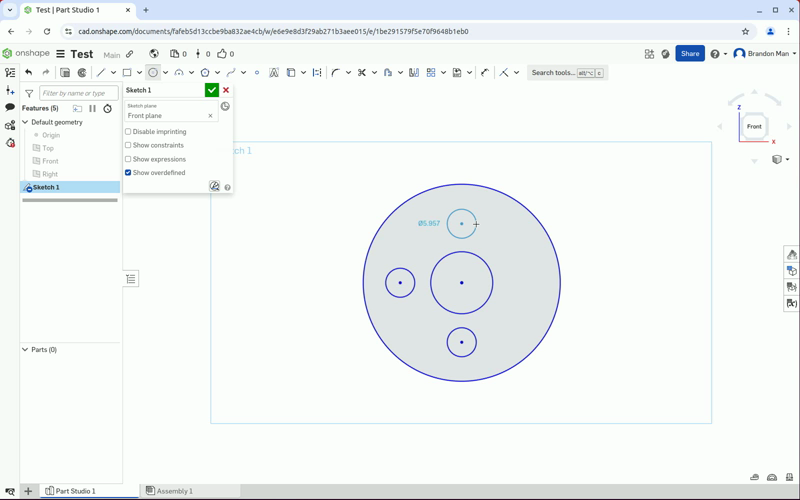
key(esc)
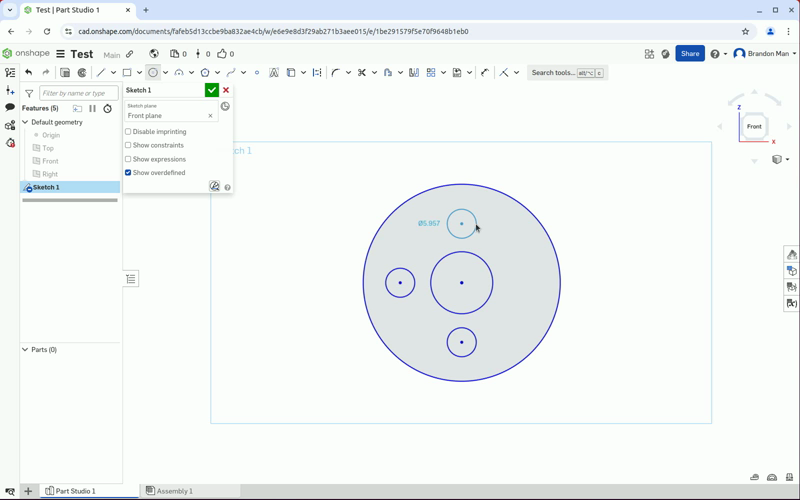
key(c)
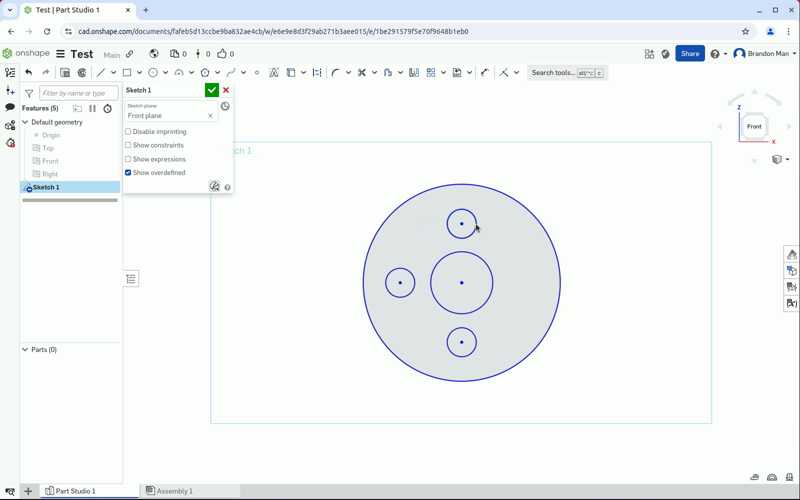
key_down(shift)
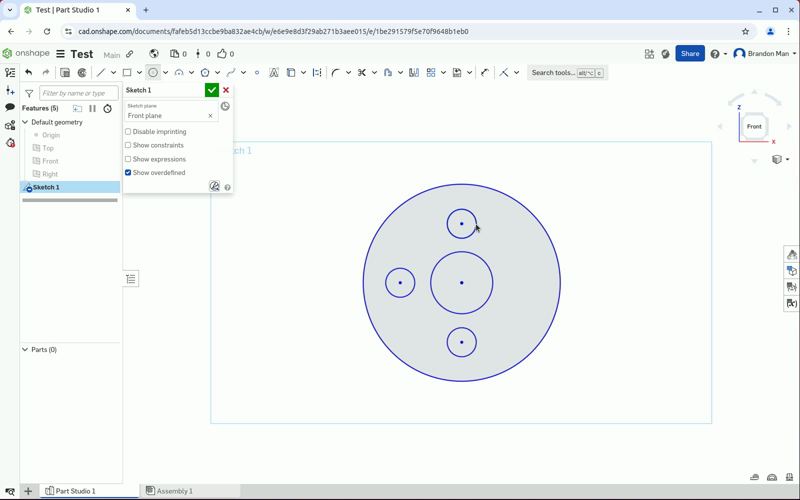
mouse_move(521, 282)
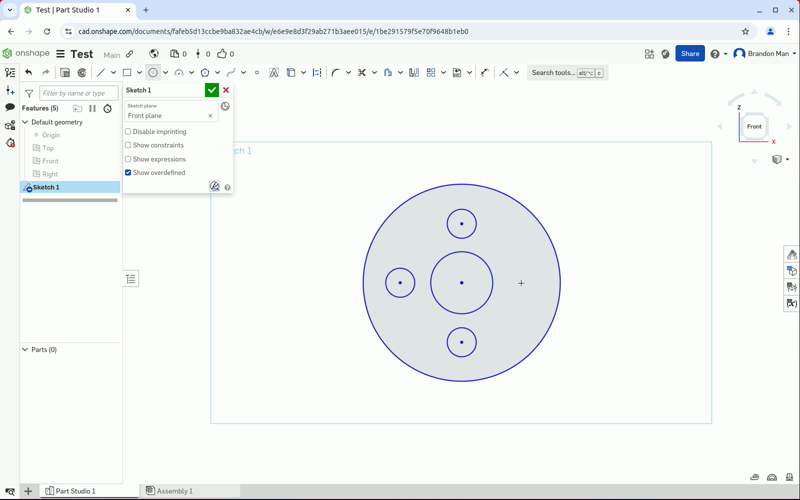
click(521, 282)
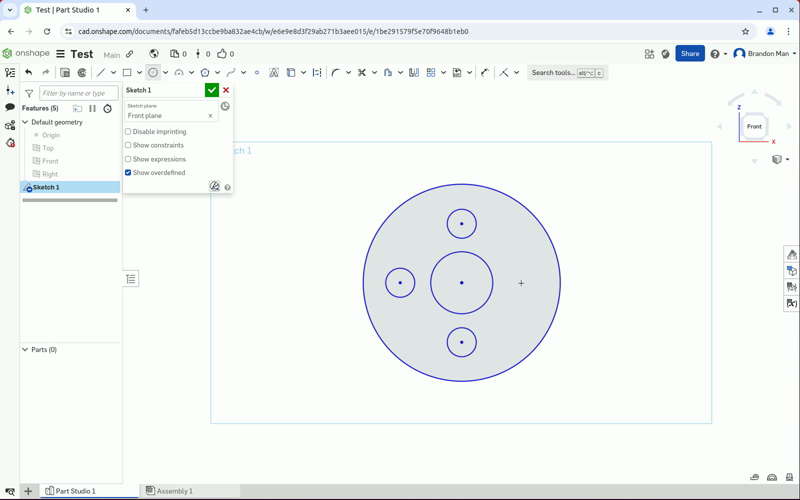
key_up(shift)
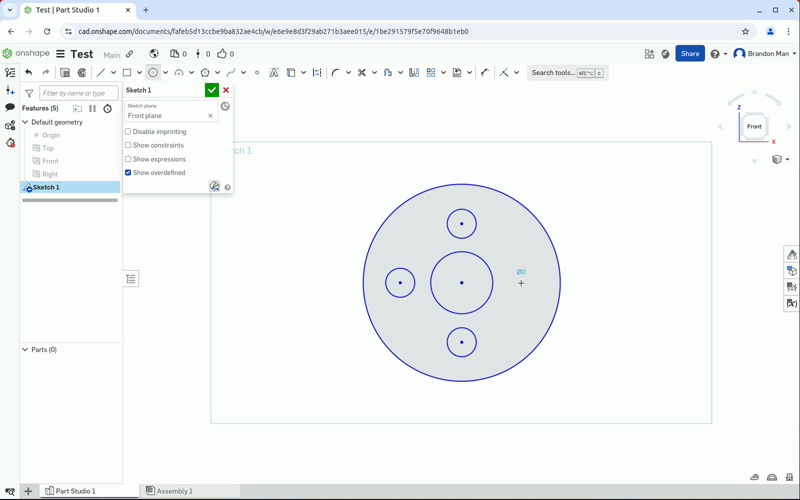
mouse_move(535, 282)
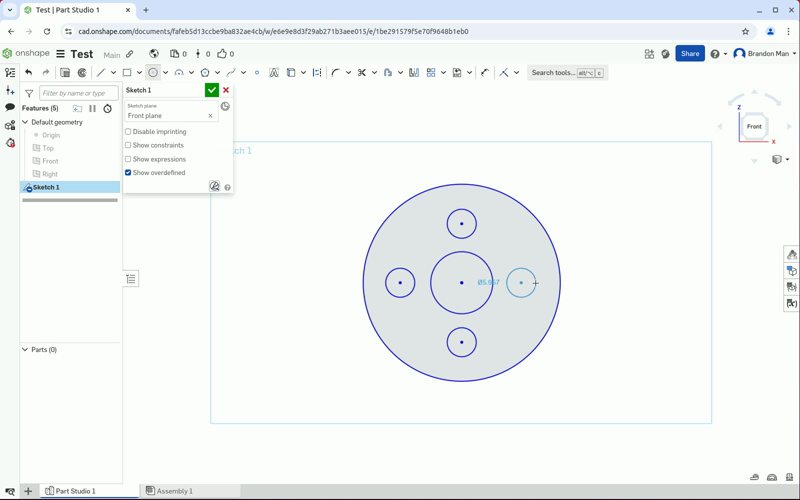
click(535, 282)
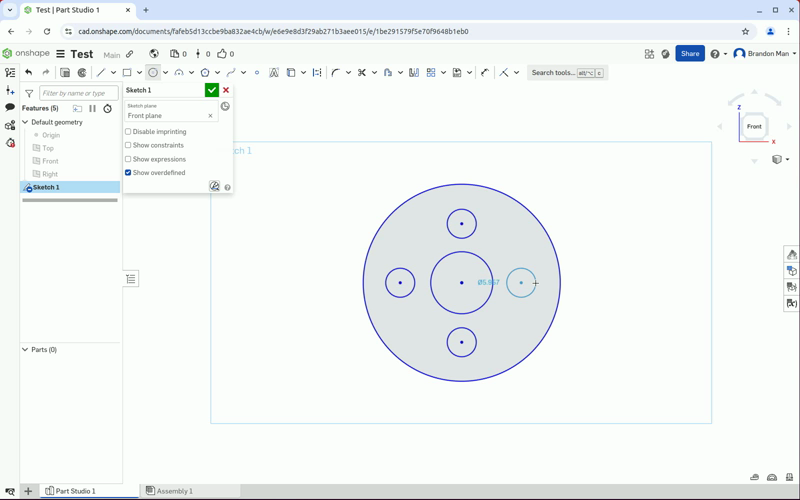
key(esc)
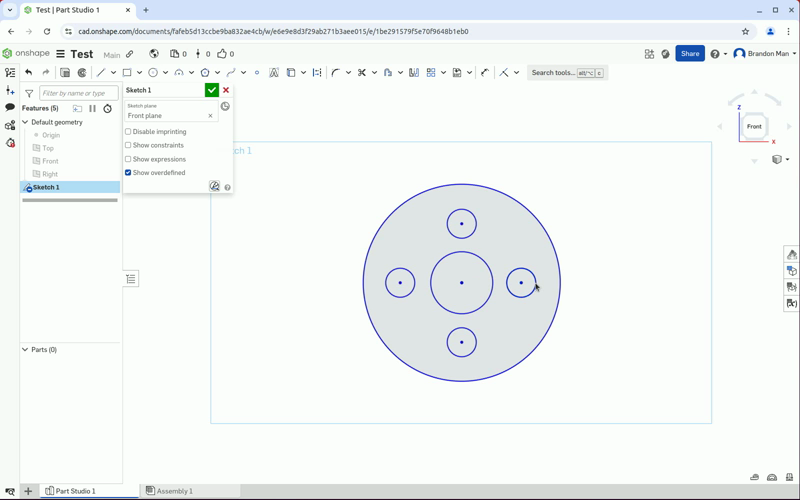
mouse_move(512, 330)
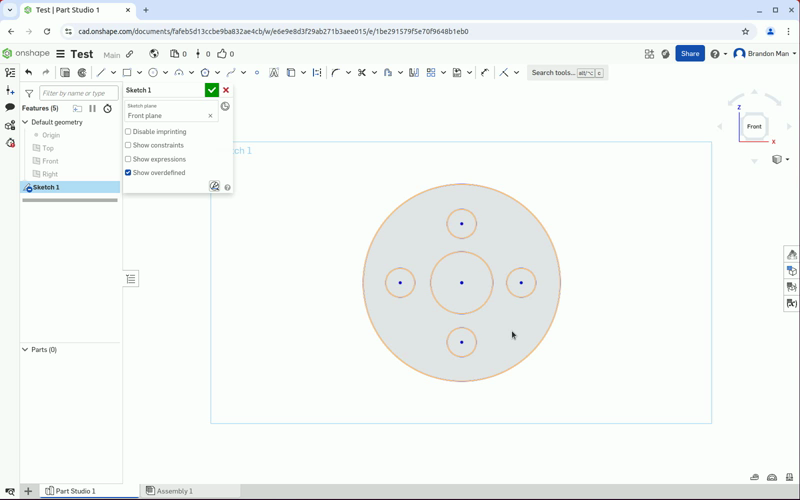
click(512, 330)
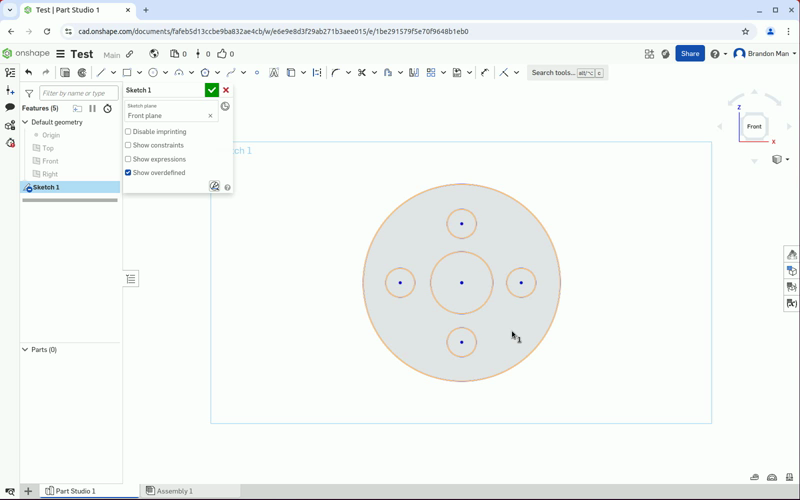
mouse_move(73, 352)
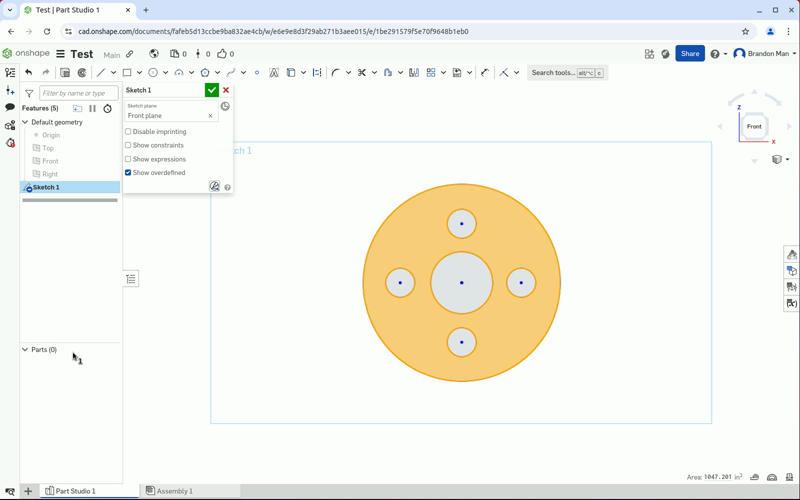
key(shift+y)
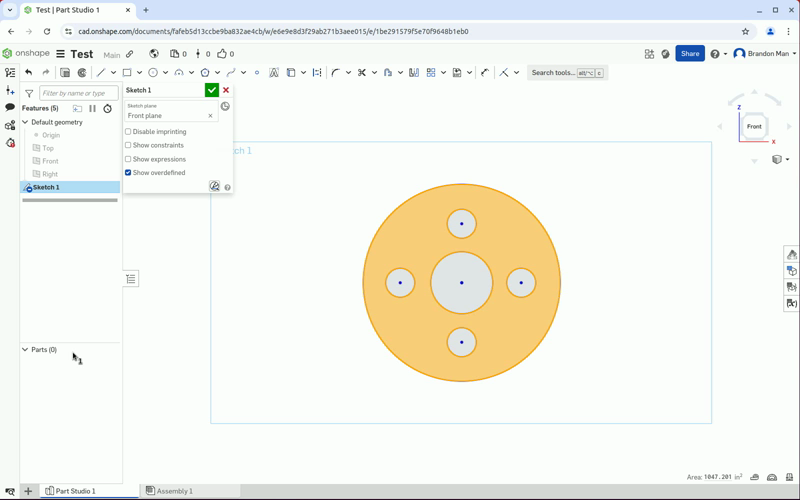
key(shift+e)
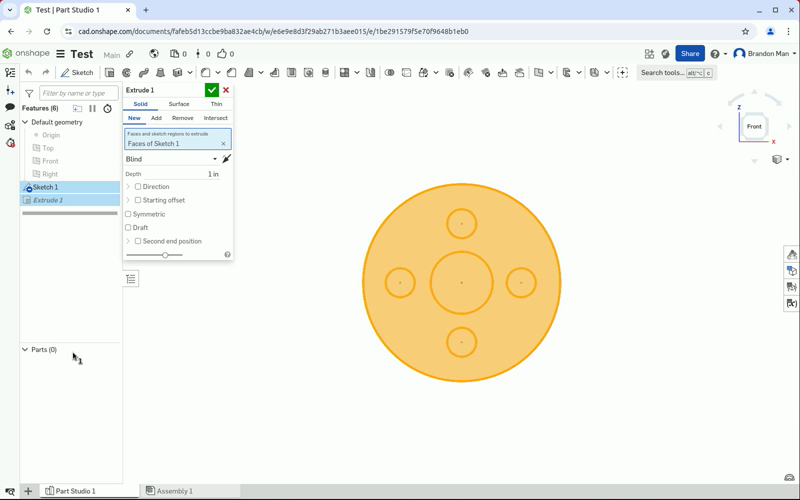
mouse_move(143, 106)
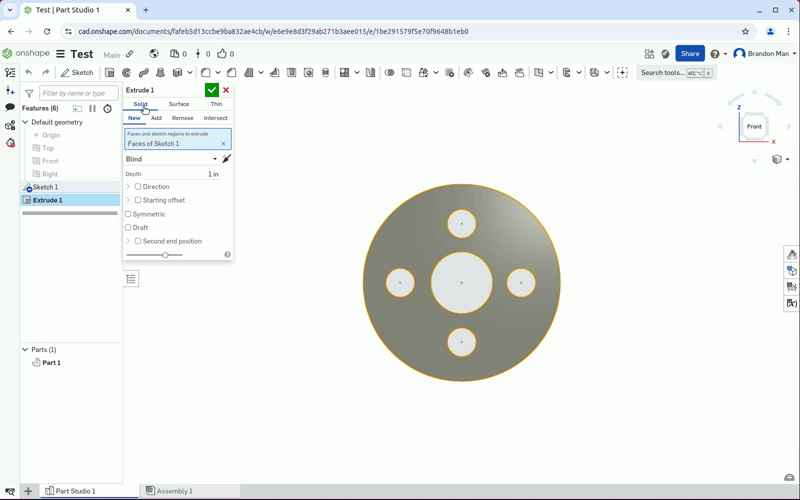
click(143, 106)
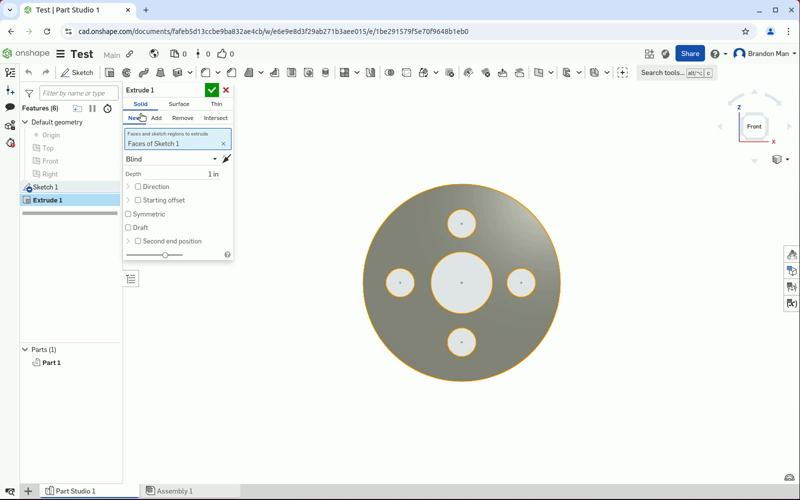
mouse_move(137, 120)
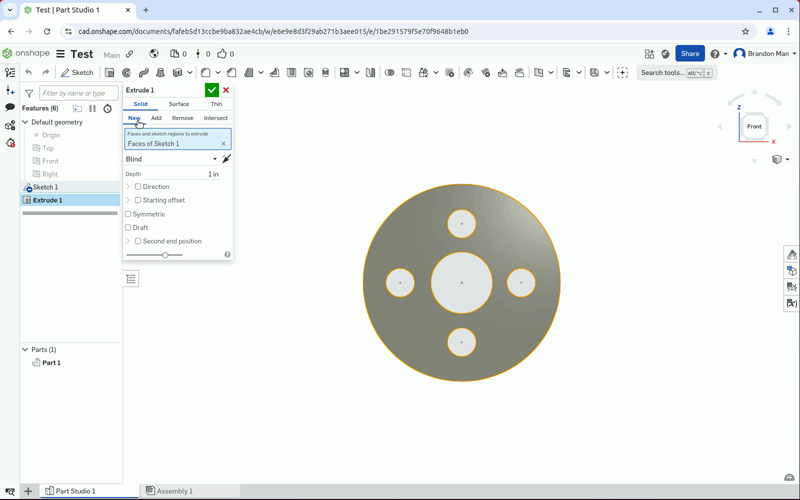
click(137, 120)
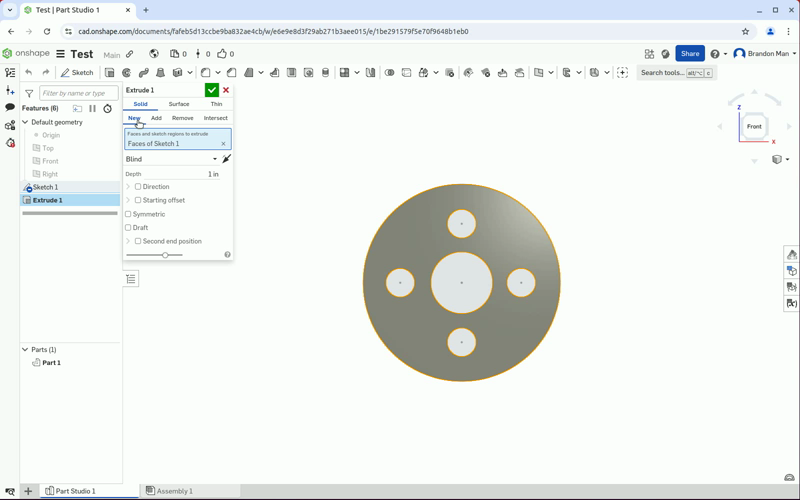
key(tab, 4)
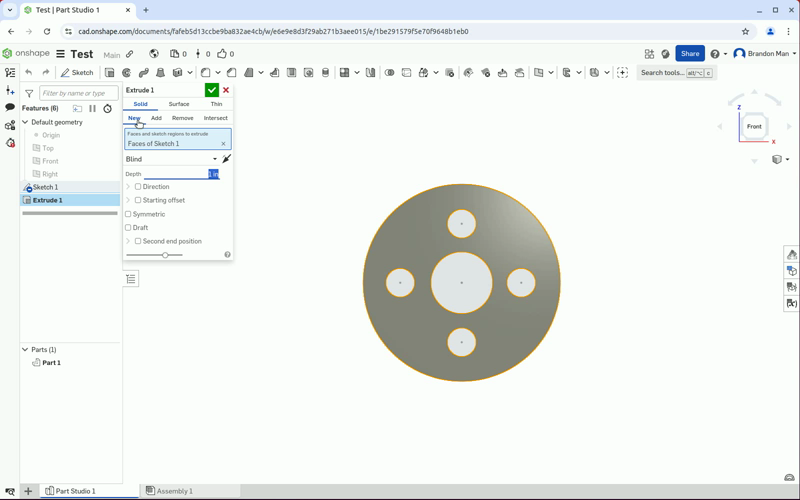
text(6.258)
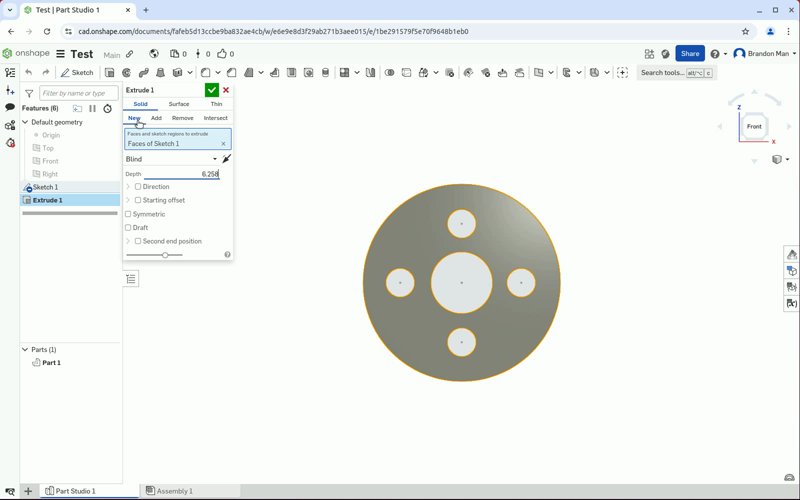
key(tab, 3)
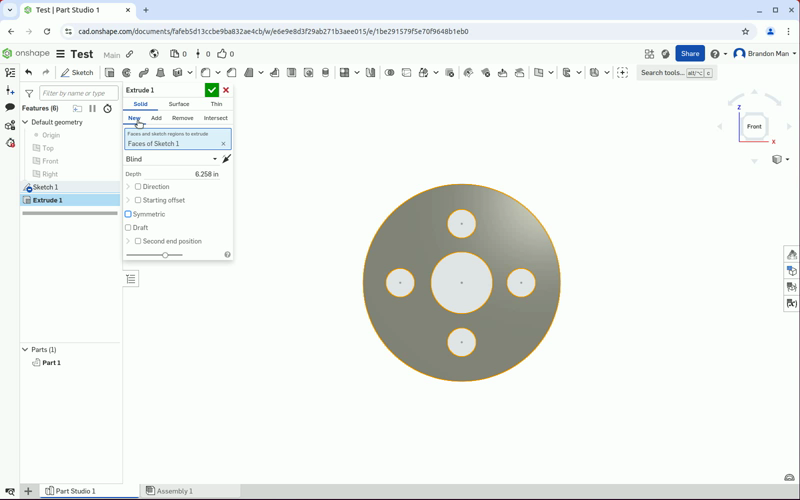
key(space)
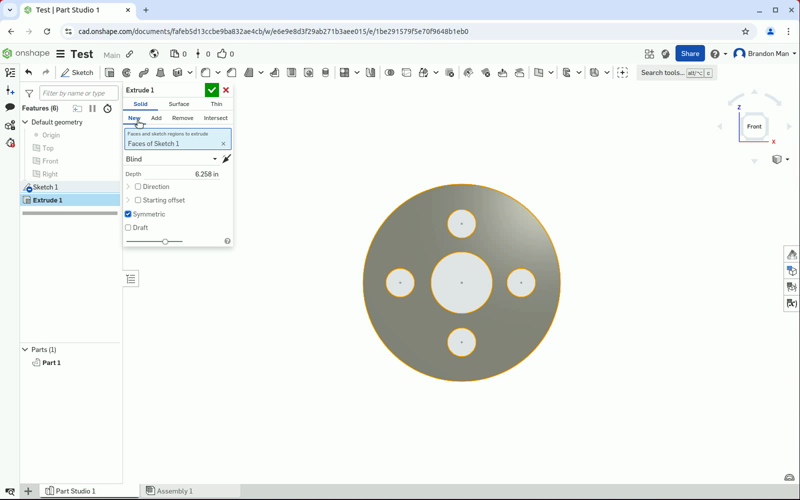
key(enter)
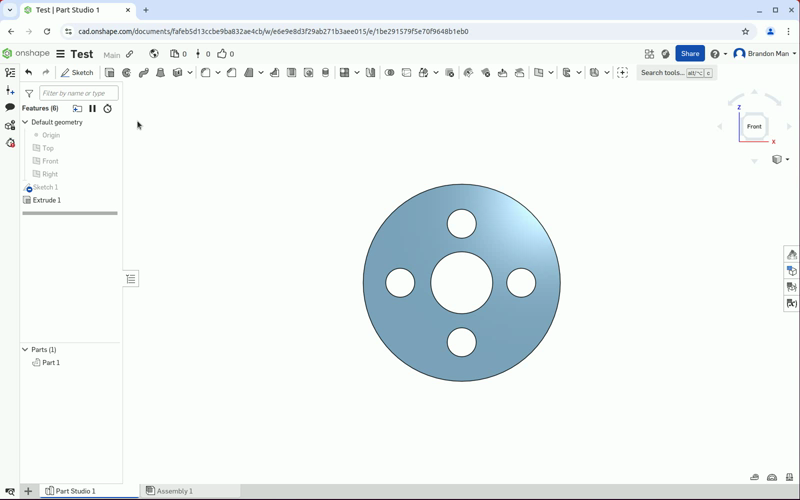
key(shift+h)
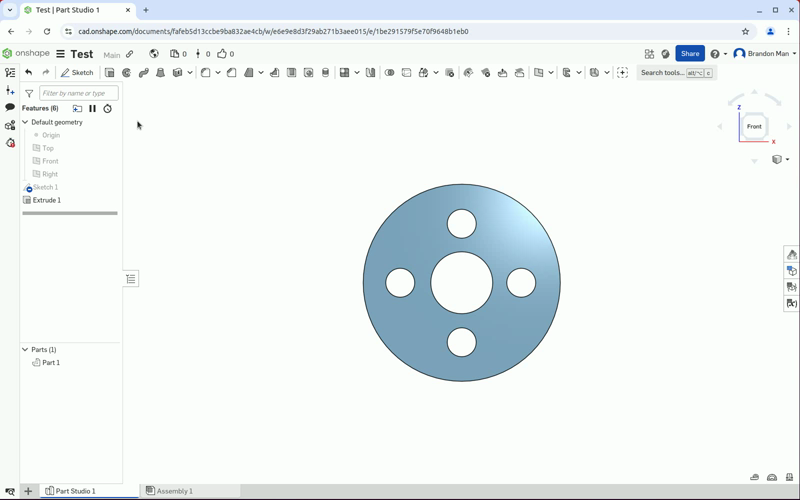
key(shift+h)
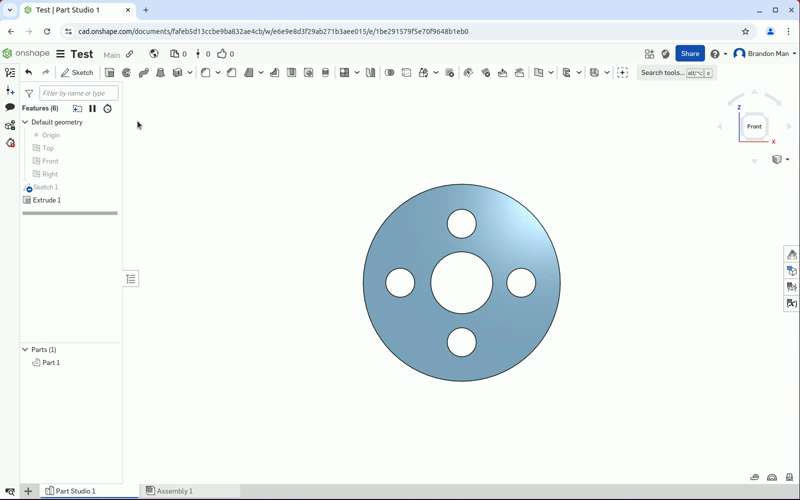
mouse_move(73, 189)
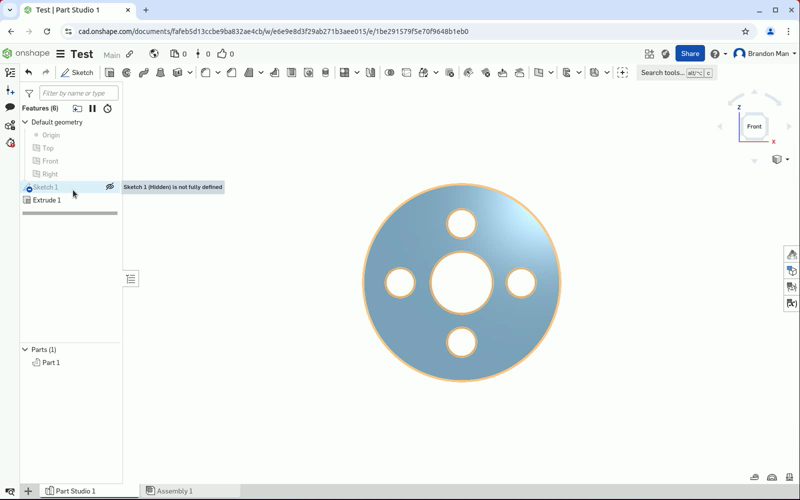
click(73, 189)
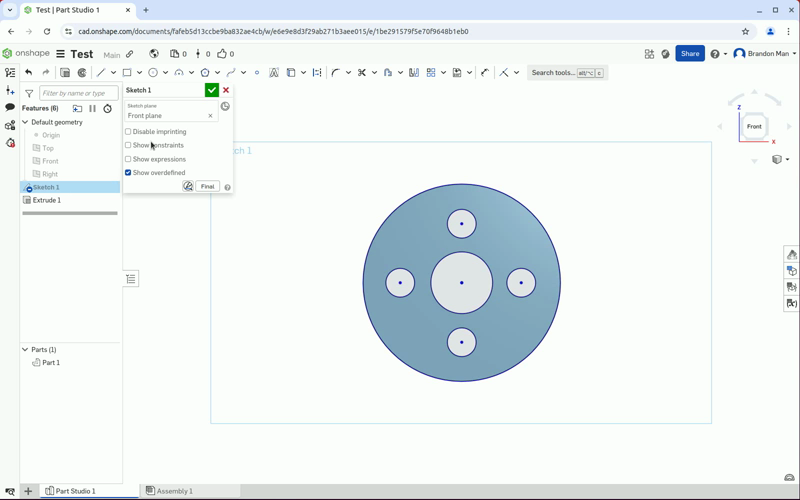
mouse_move(229, 92)
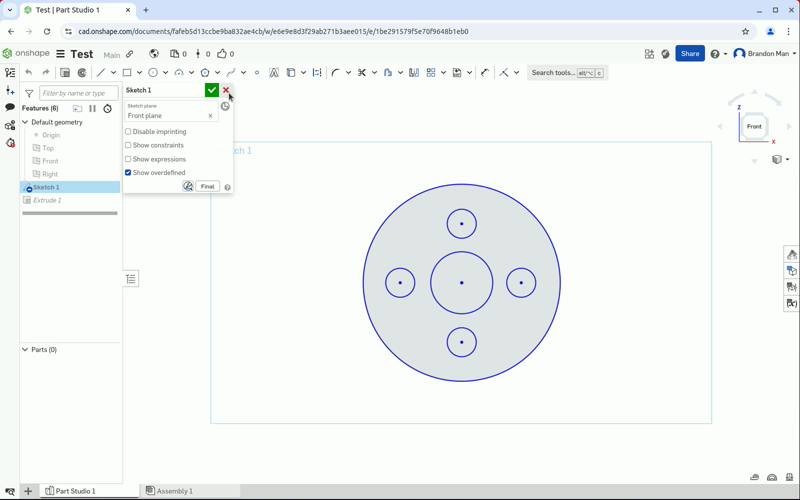
click(229, 92)
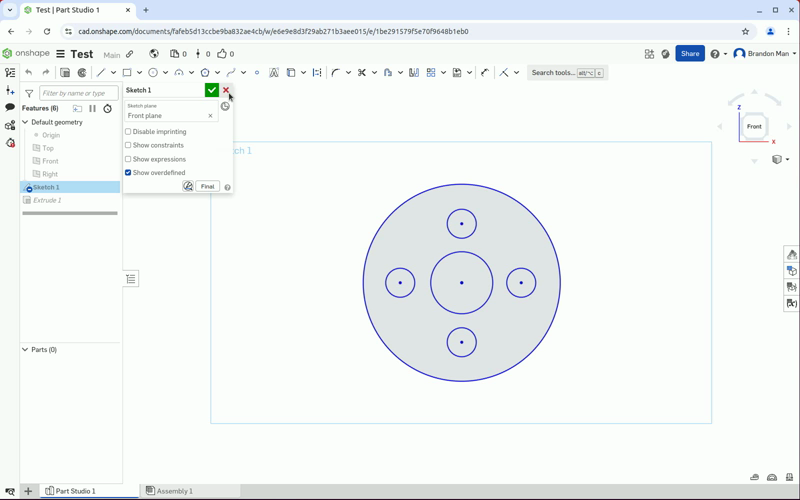
key(shift+s)
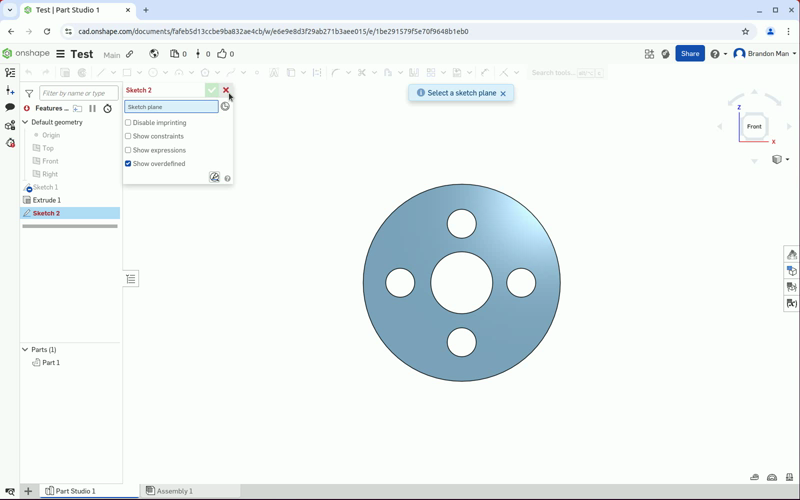
mouse_move(73, 163)
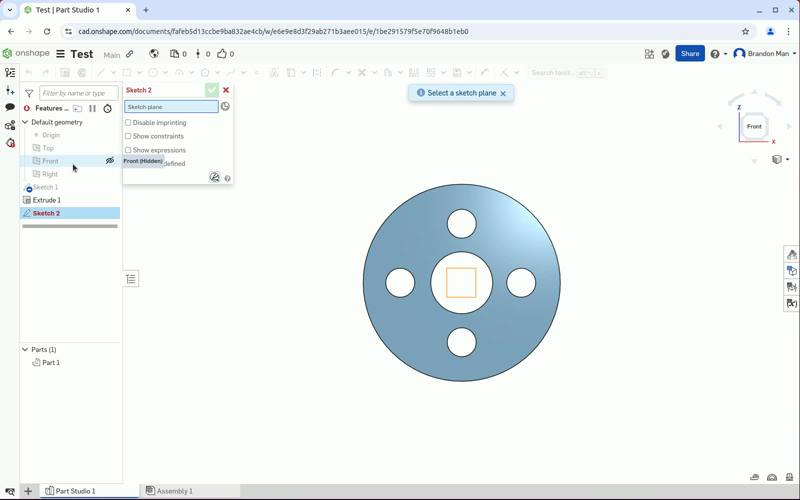
click(73, 163)
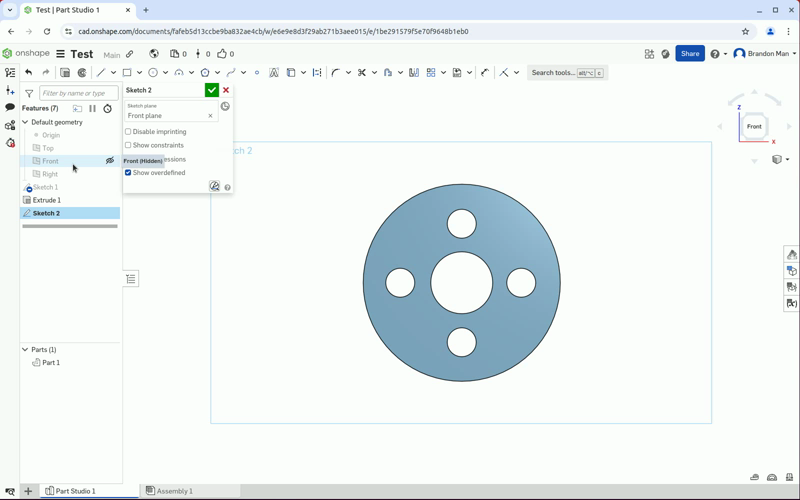
mouse_move(73, 352)
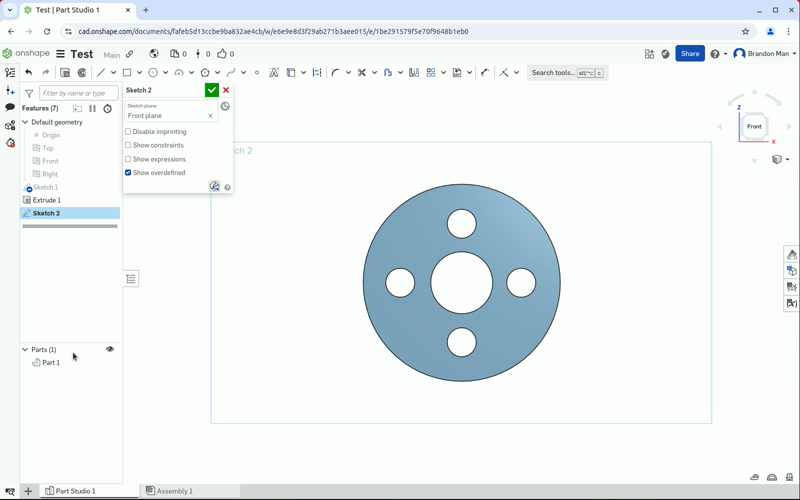
key(y)
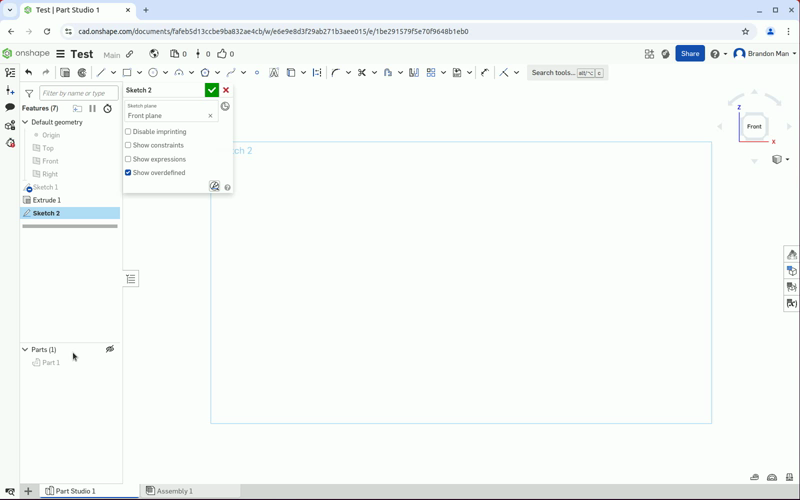
key(c)
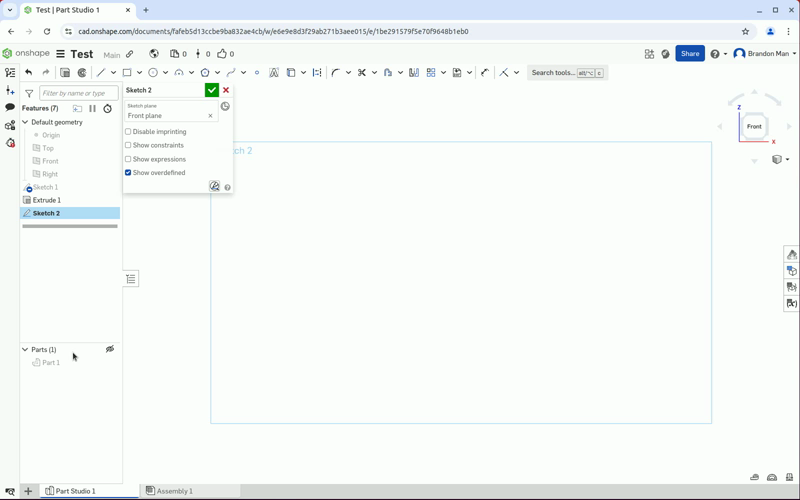
key_down(shift)
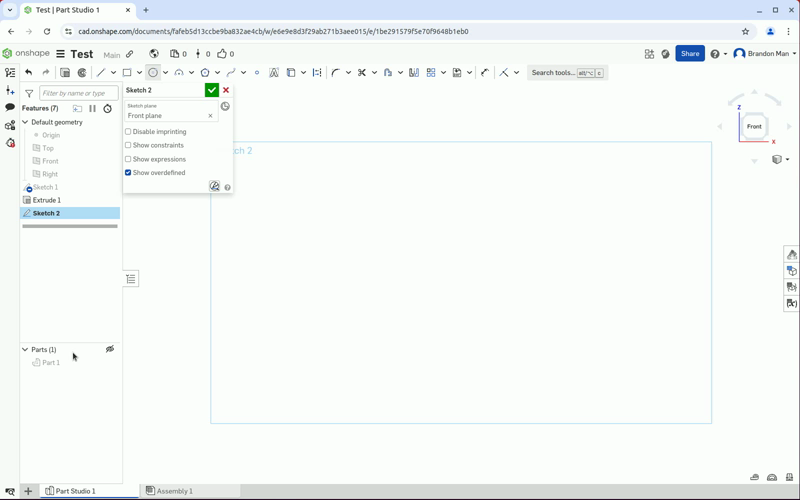
mouse_move(460, 282)
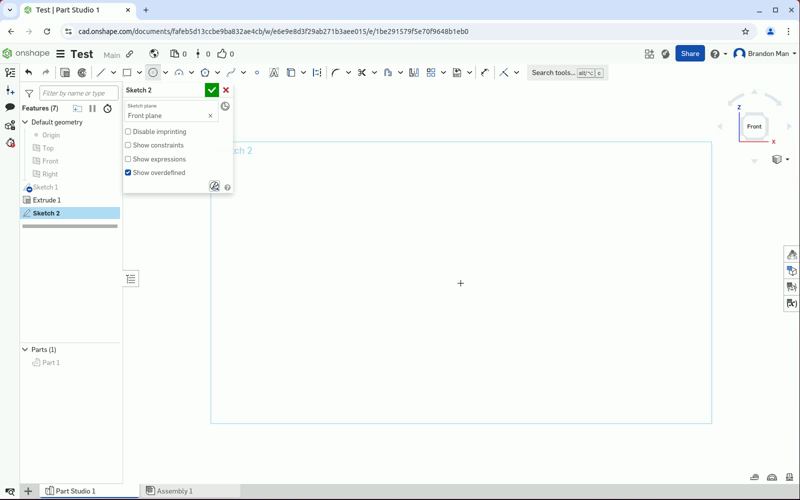
click(460, 282)
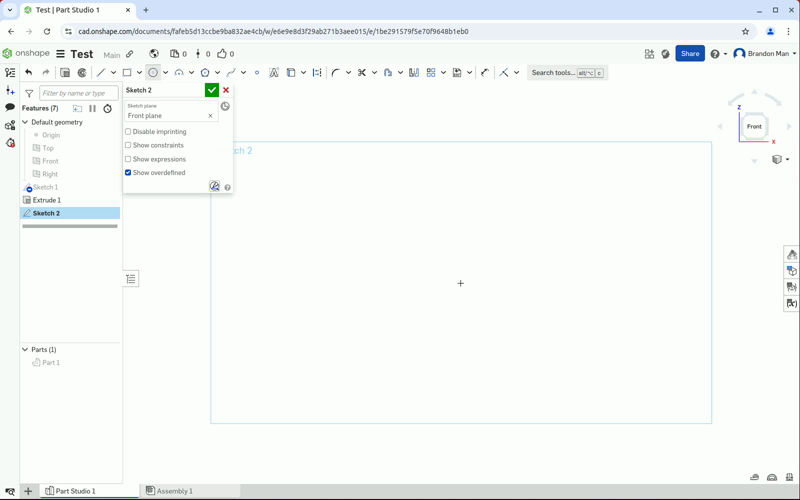
key_up(shift)
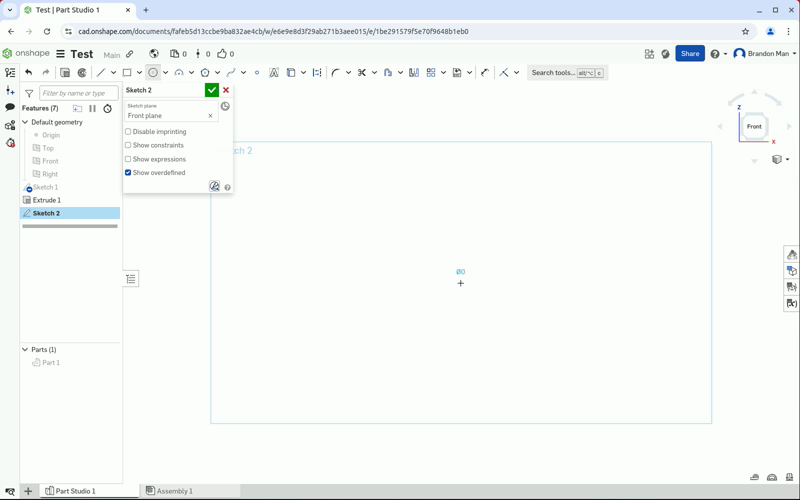
mouse_move(491, 282)
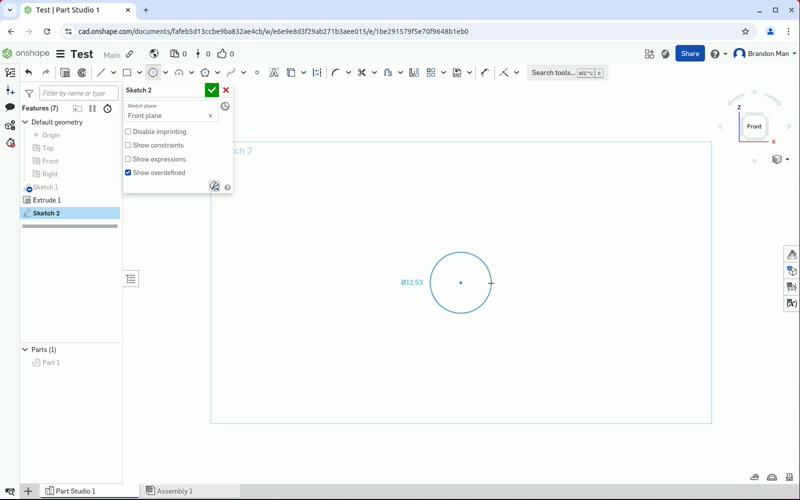
click(491, 282)
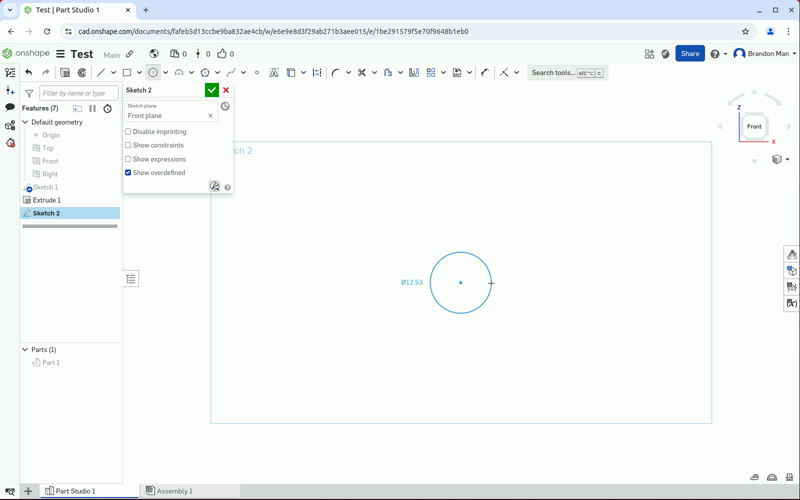
key(esc)
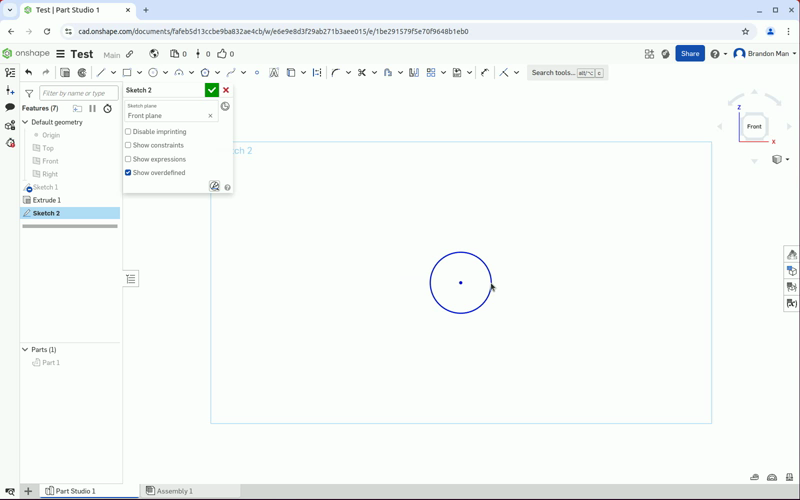
key(c)
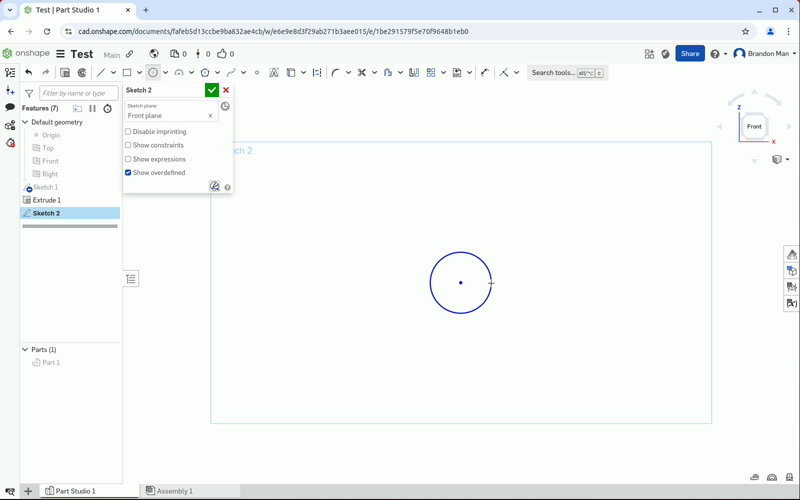
key_down(shift)
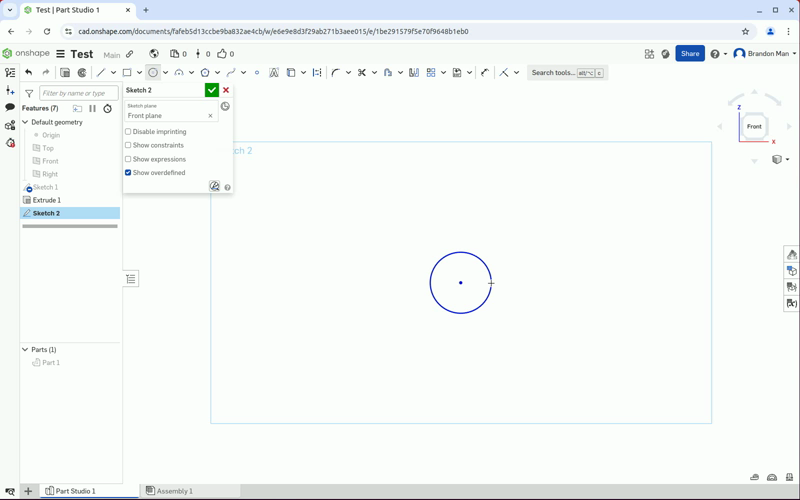
mouse_move(460, 282)
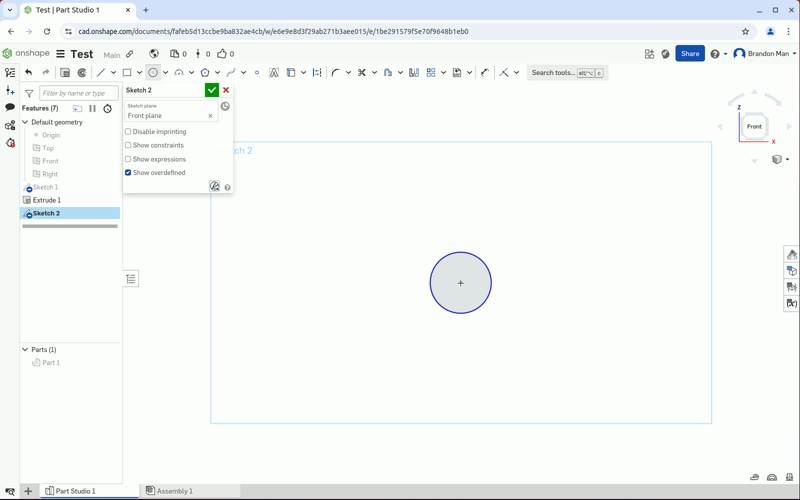
click(460, 282)
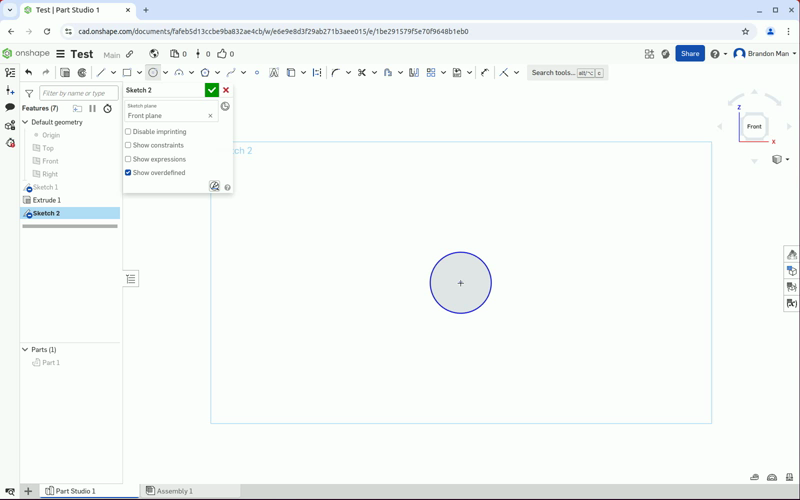
key_up(shift)
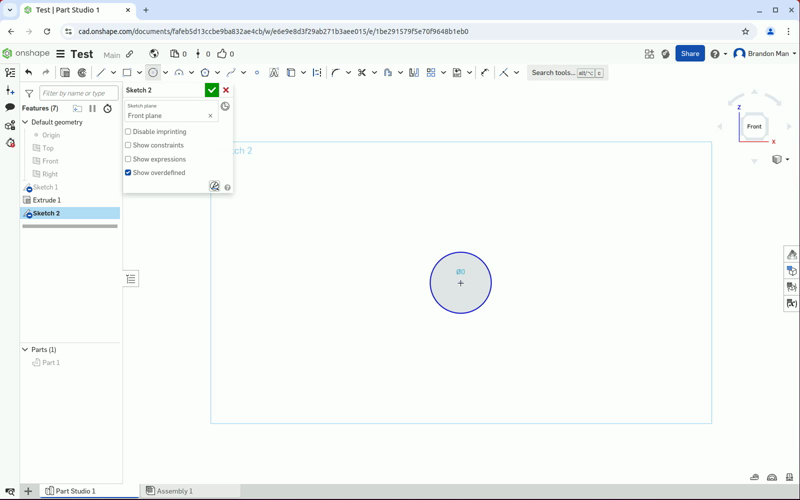
mouse_move(476, 282)
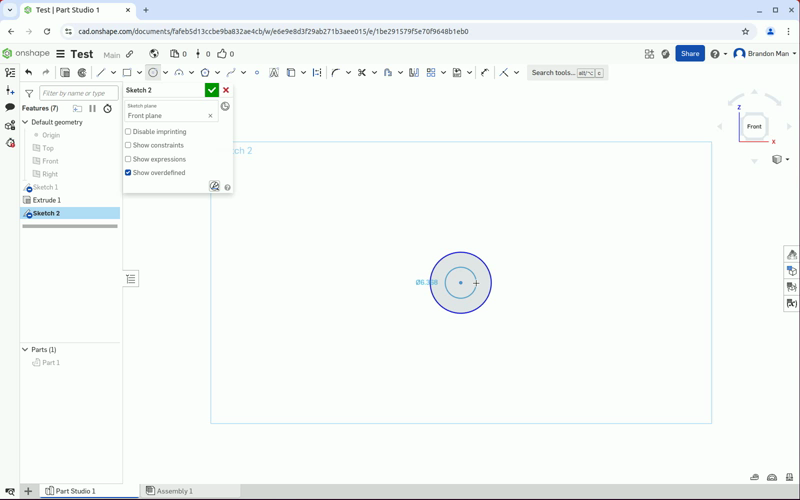
click(476, 282)
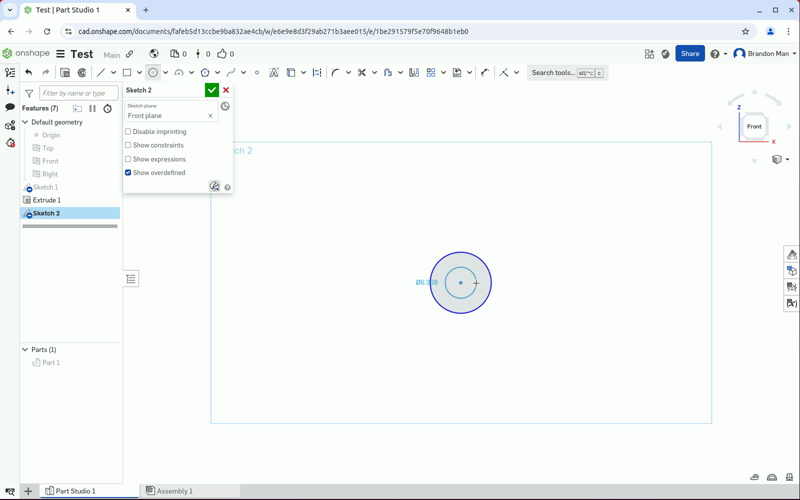
key(esc)
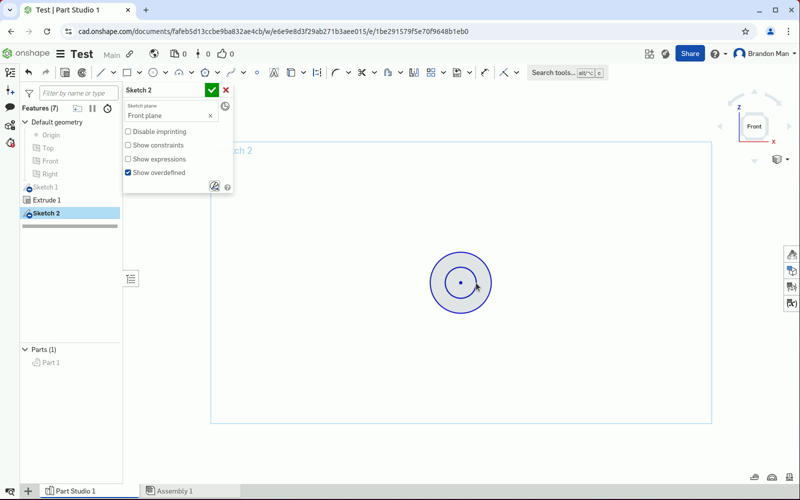
mouse_move(482, 286)
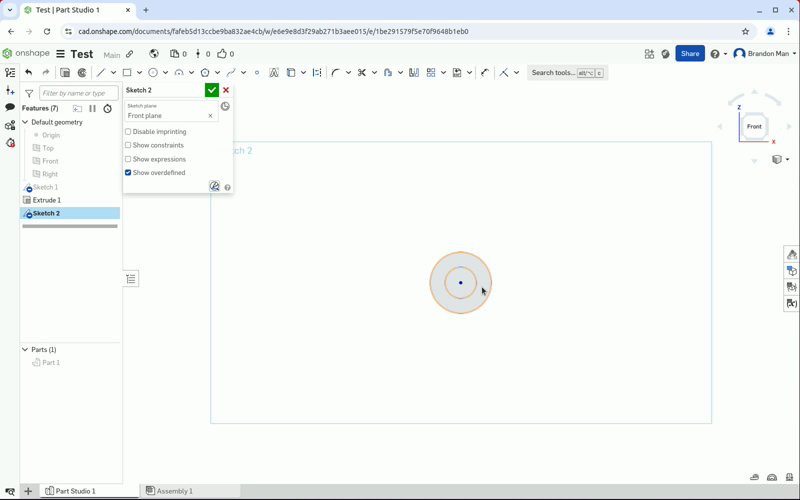
click(482, 286)
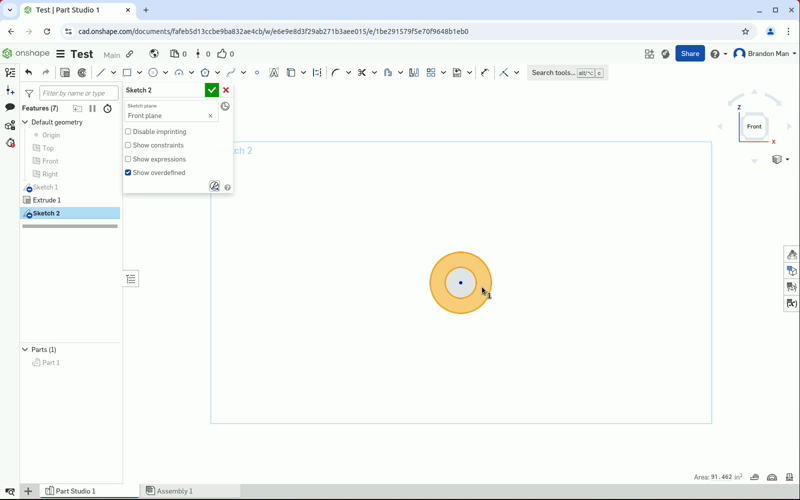
mouse_move(73, 352)
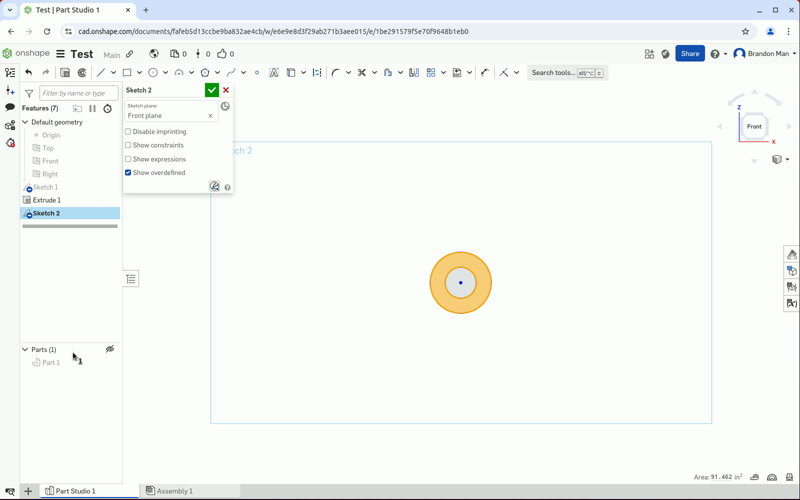
key(shift+y)
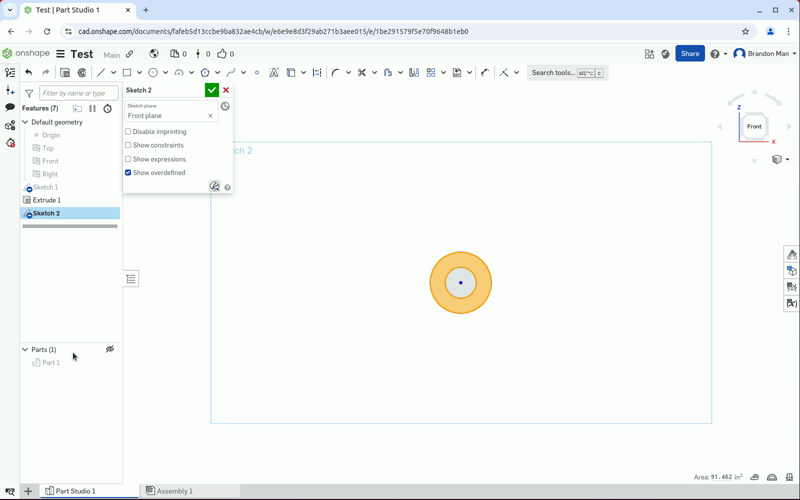
key(shift+e)
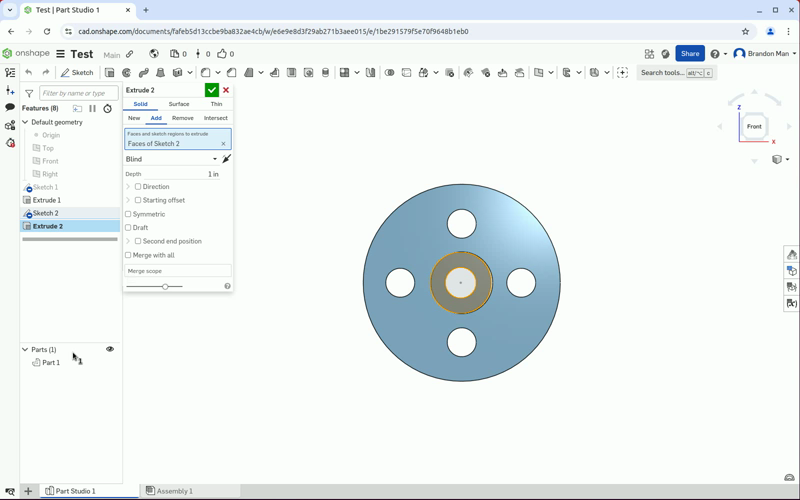
mouse_move(143, 106)
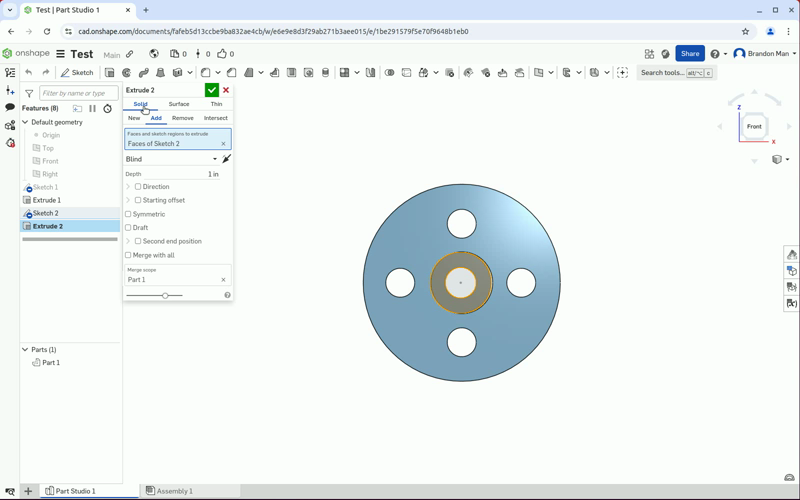
click(143, 106)
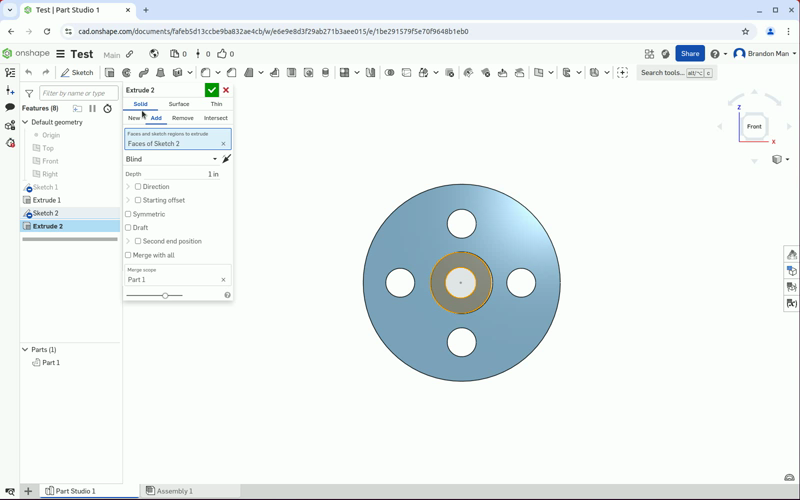
mouse_move(137, 120)
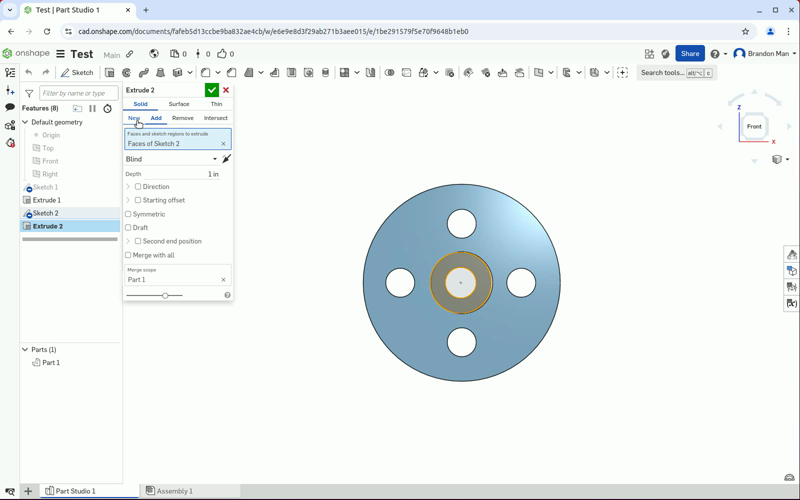
click(137, 120)
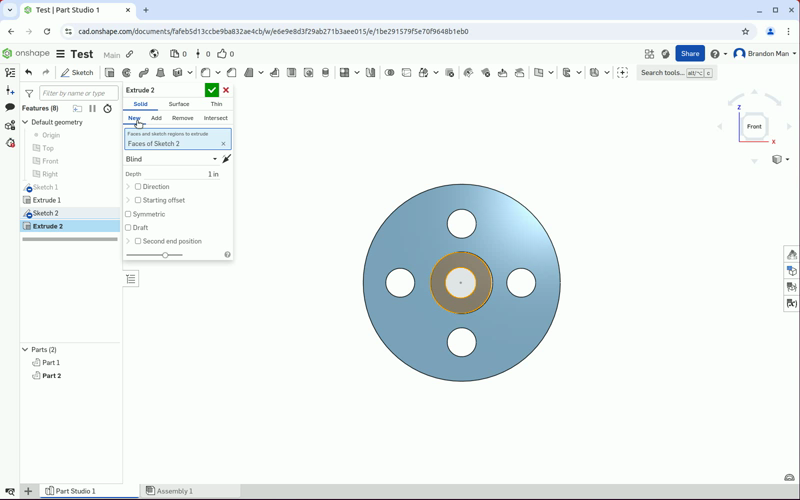
key(tab, 4)
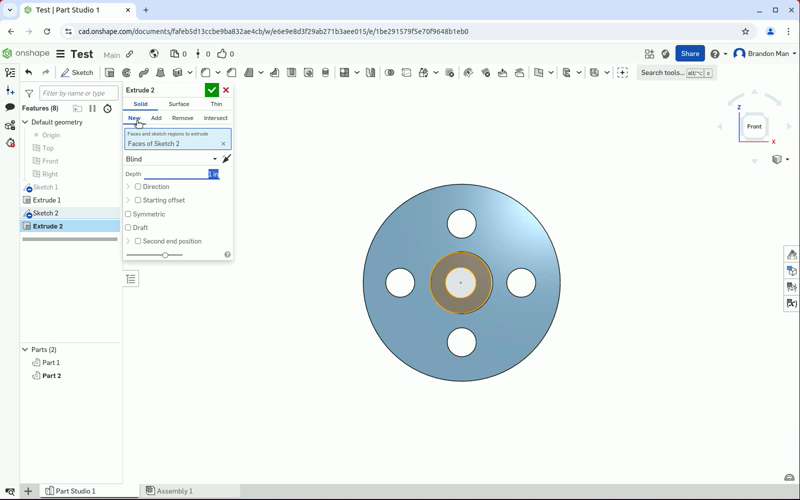
text(9.148)
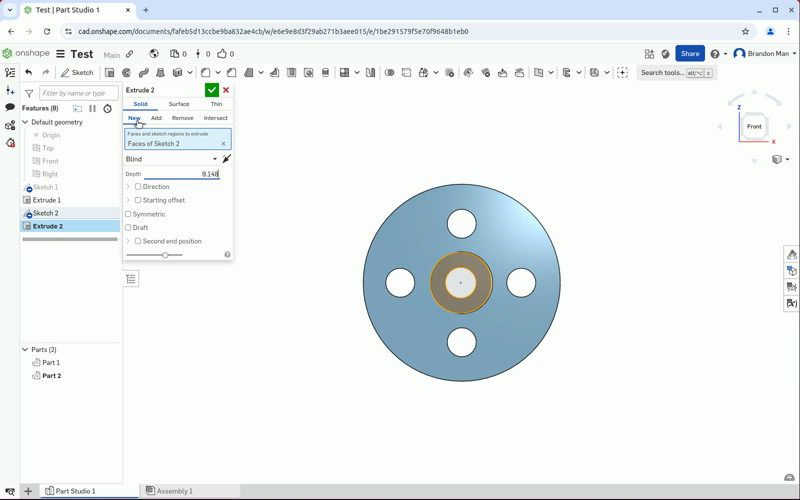
key(tab, 3)
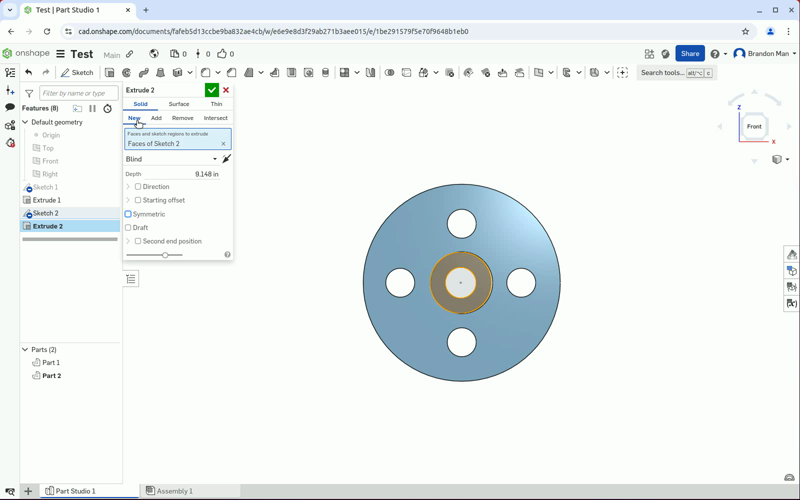
key(space)
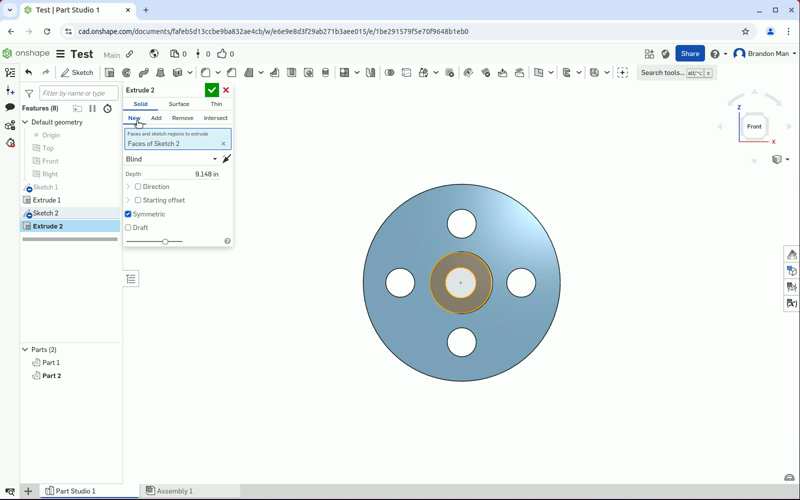
key(enter)
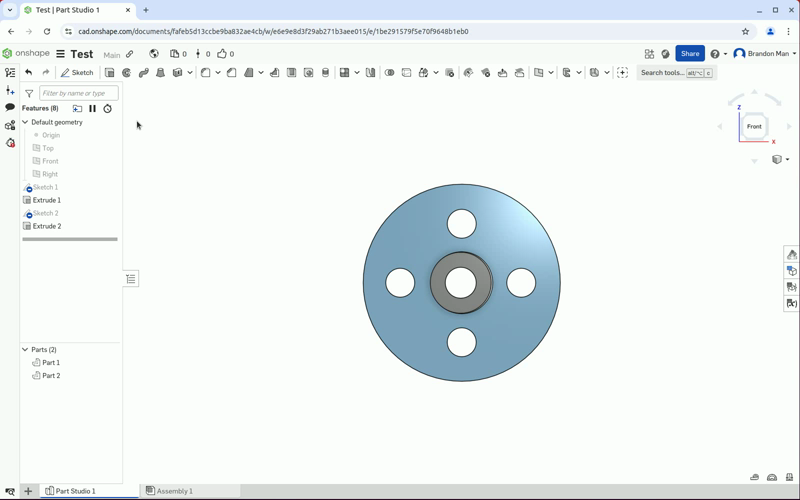
key(shift+h)
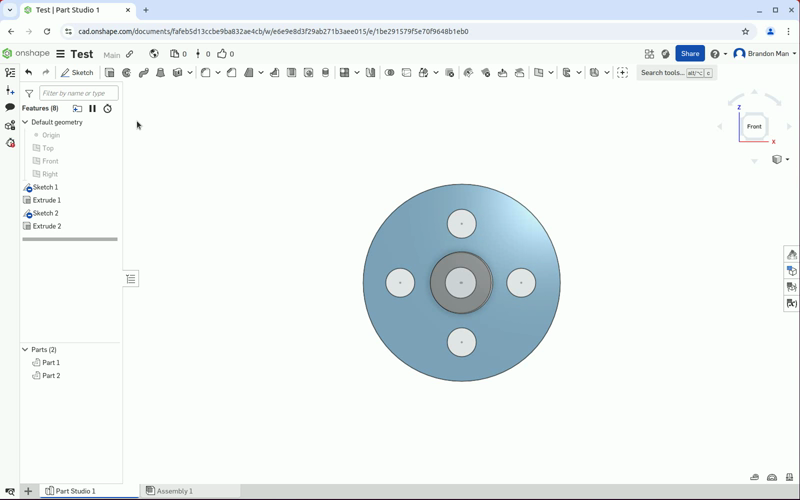
key(shift+h)
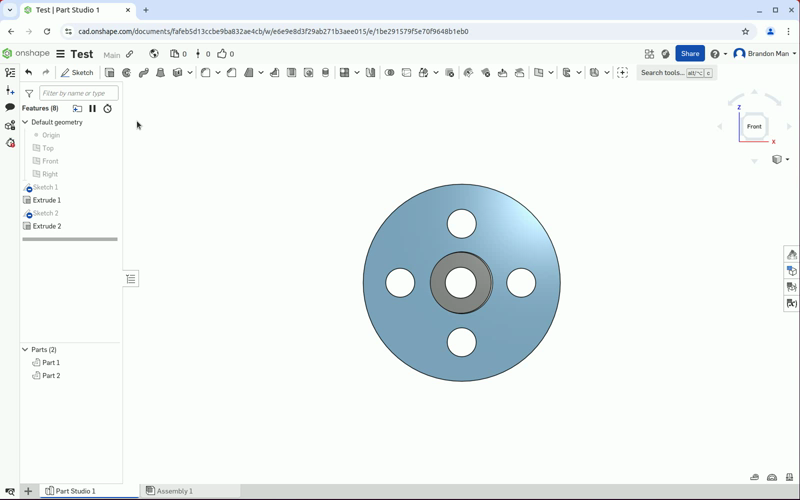
mouse_move(73, 189)
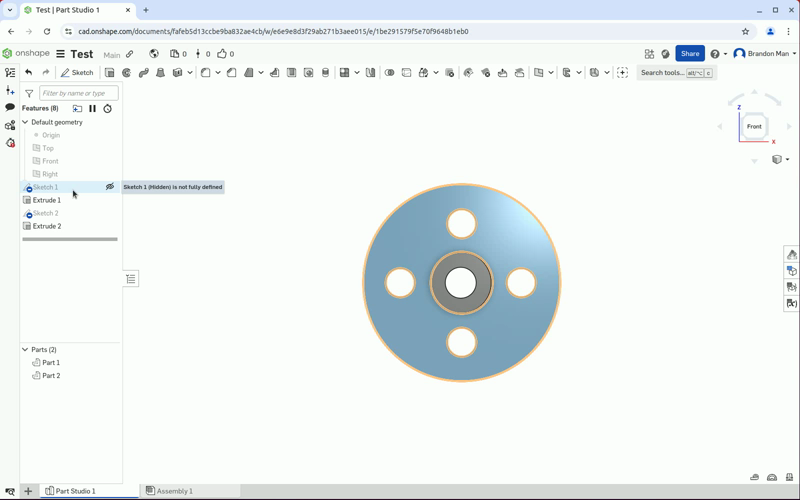
click(73, 189)
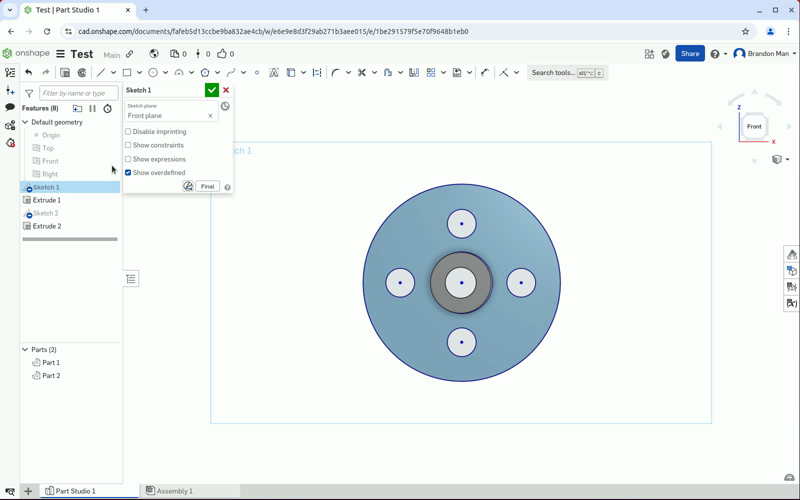
mouse_move(229, 92)
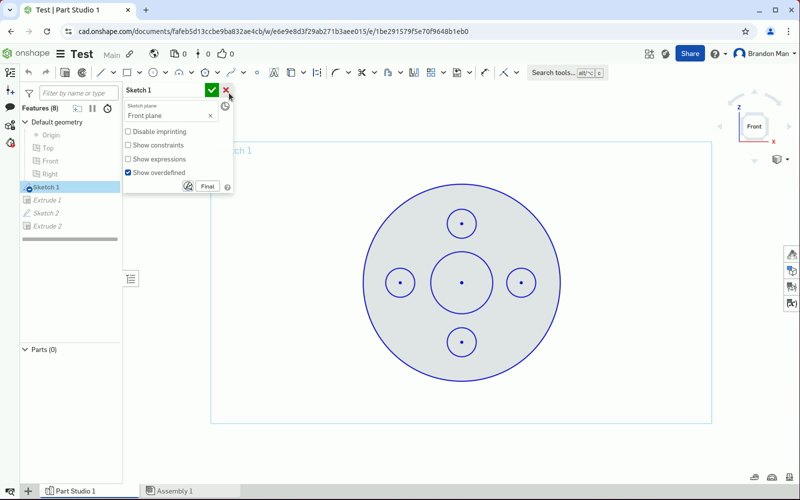
click(229, 92)
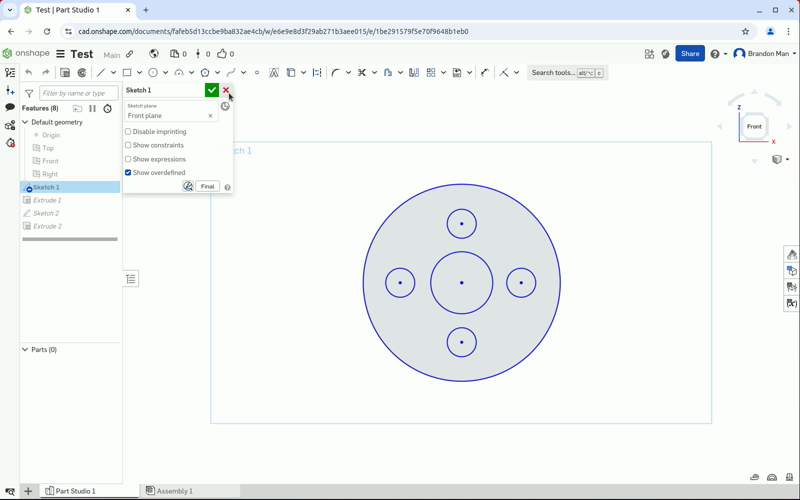
key(shift+s)
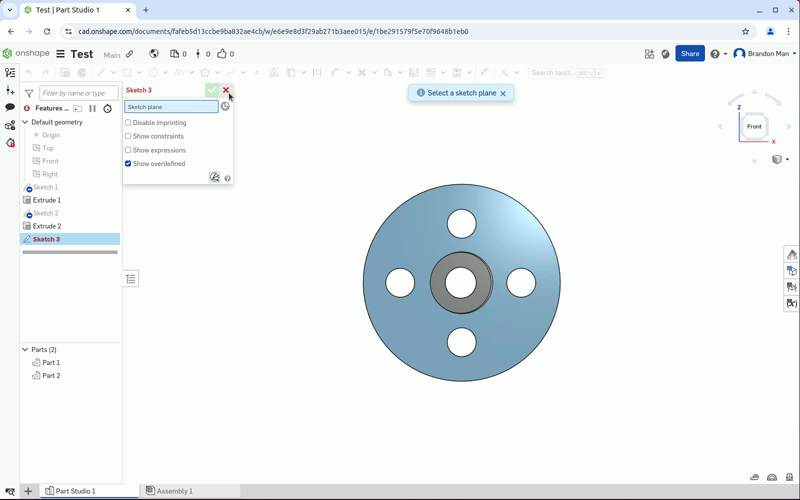
mouse_move(73, 163)
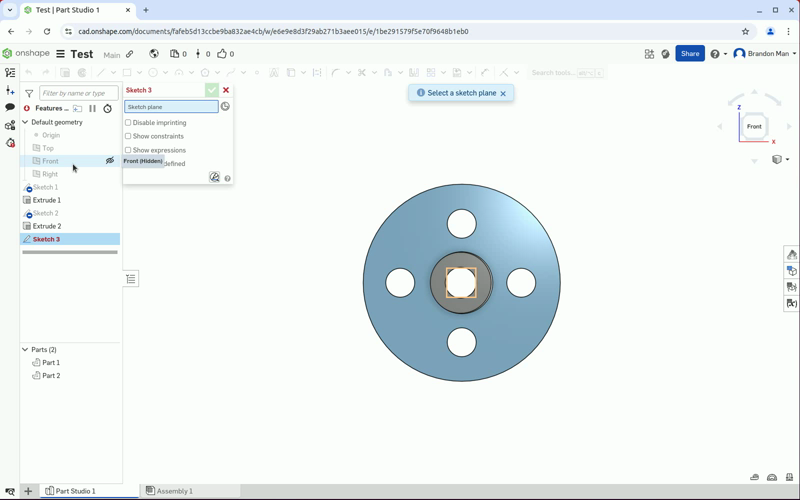
click(73, 163)
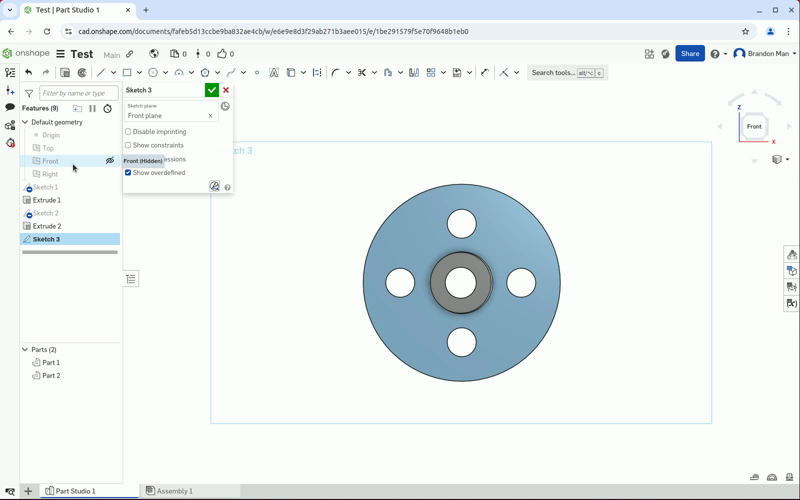
mouse_move(73, 352)
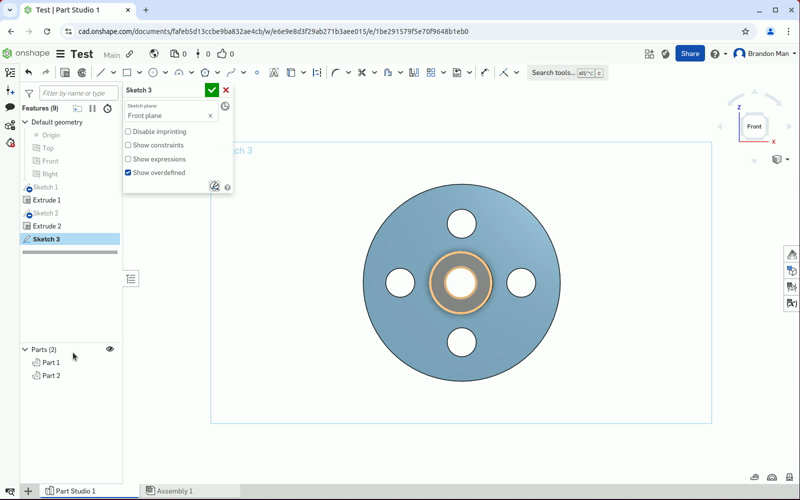
key(y)
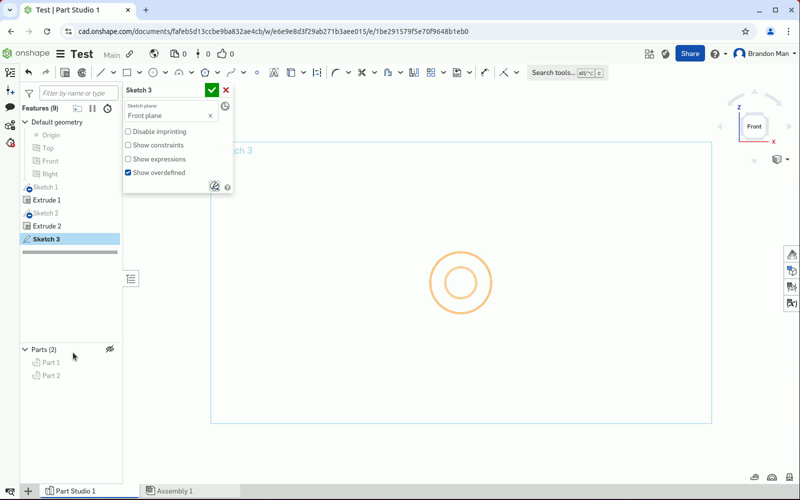
key(c)
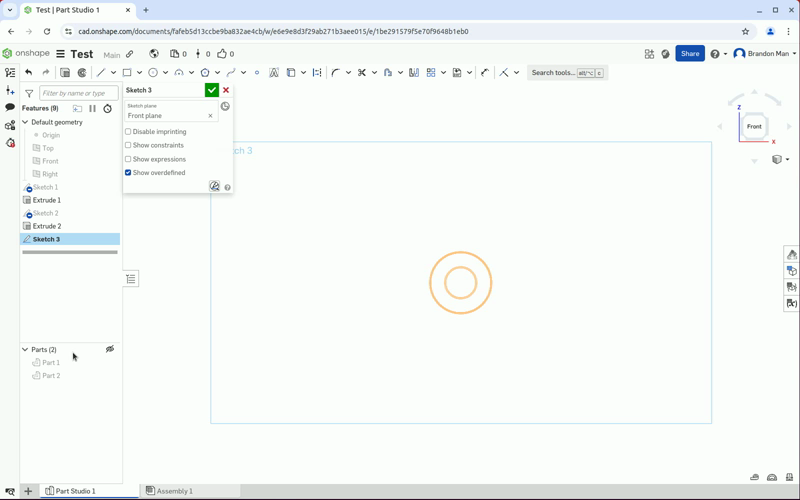
key_down(shift)
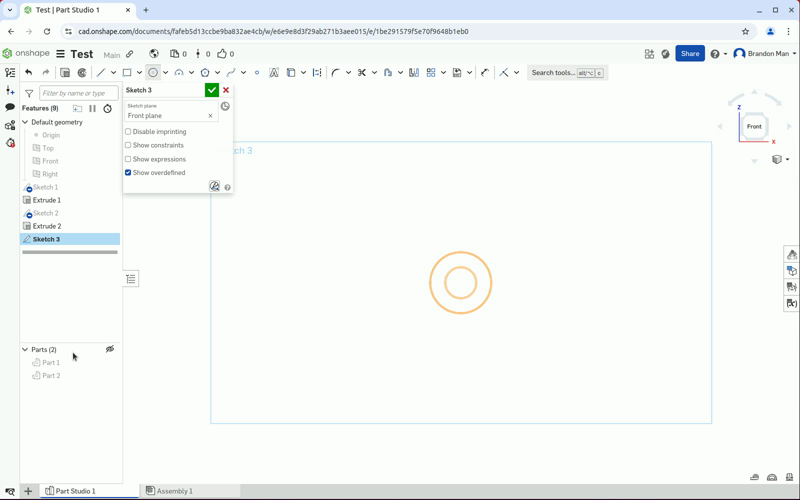
mouse_move(461, 282)
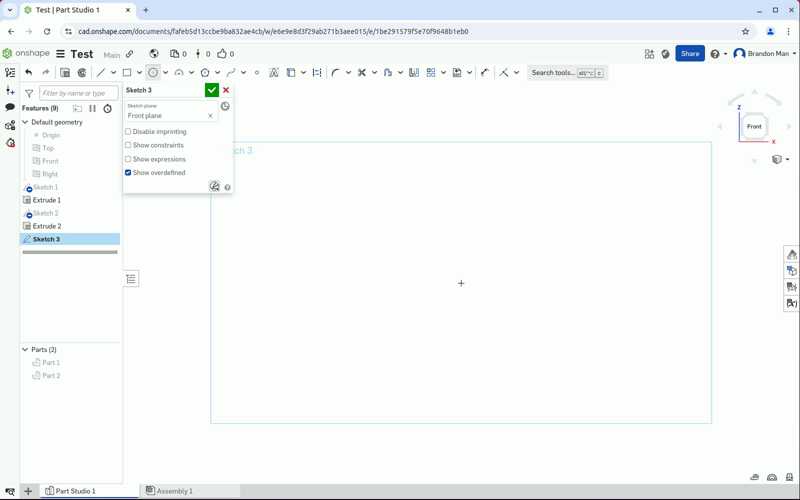
click(461, 282)
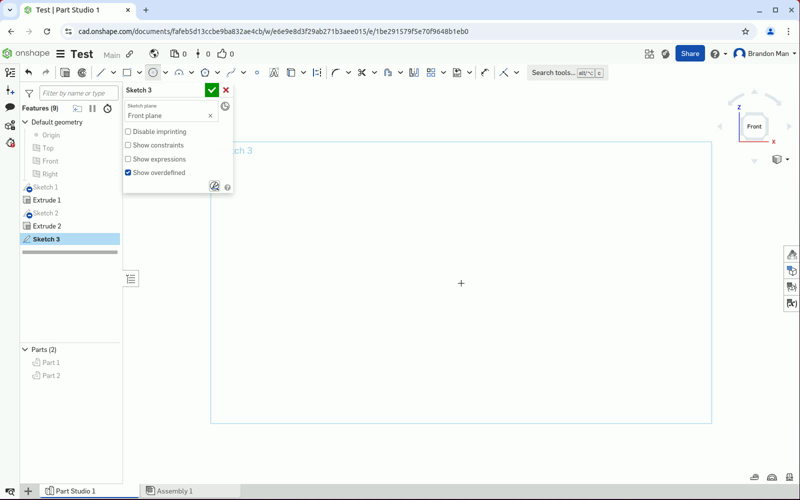
key_up(shift)
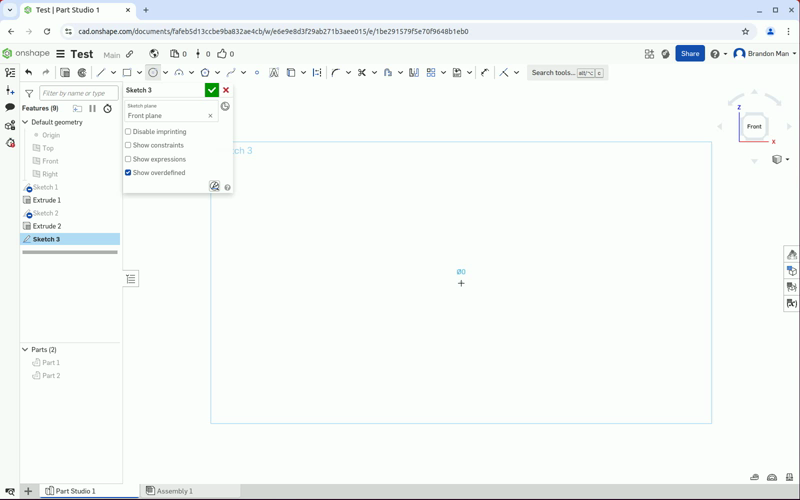
mouse_move(574, 282)
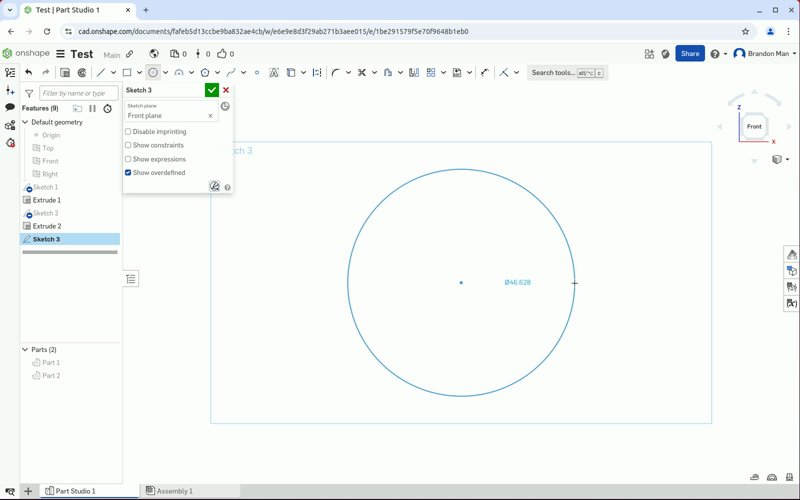
click(574, 282)
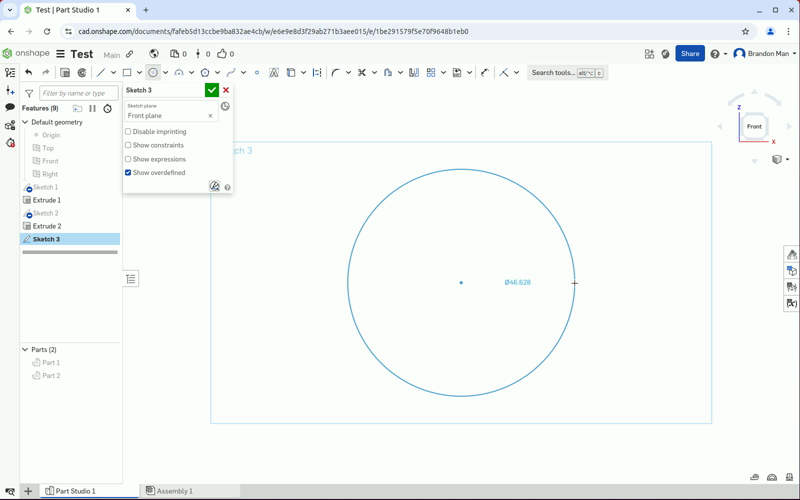
key(esc)
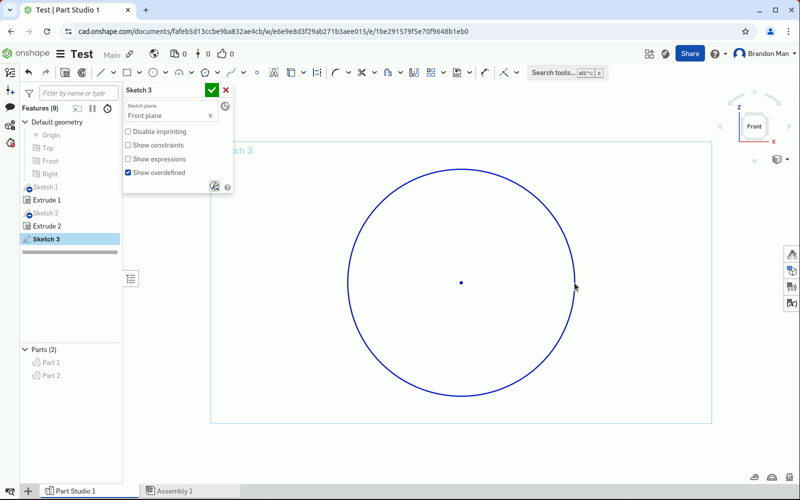
key(c)
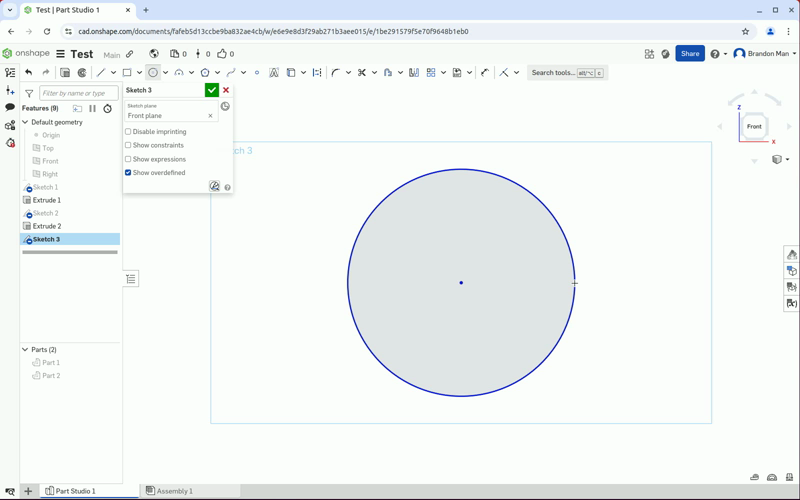
key_down(shift)
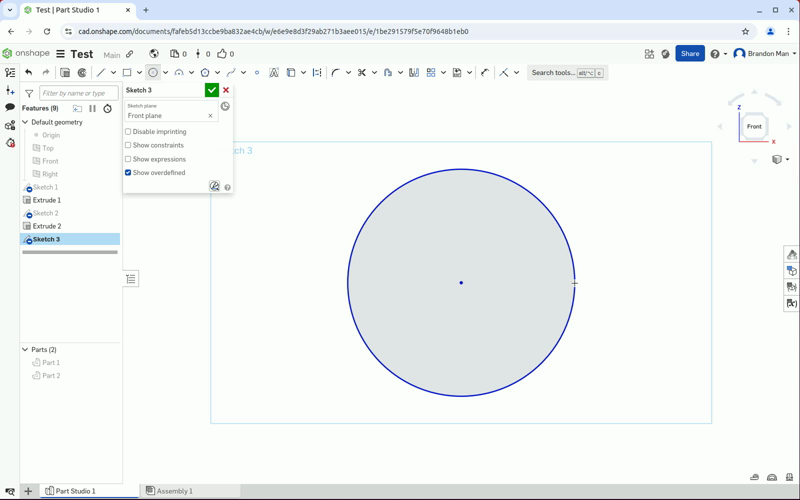
mouse_move(461, 282)
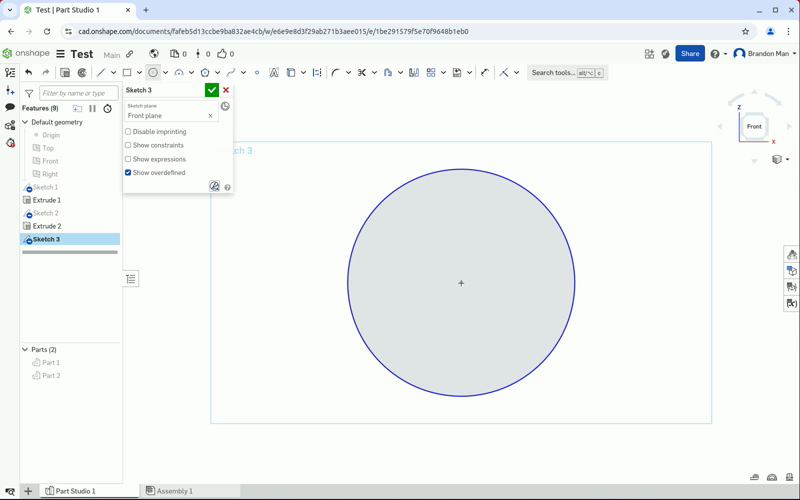
click(461, 282)
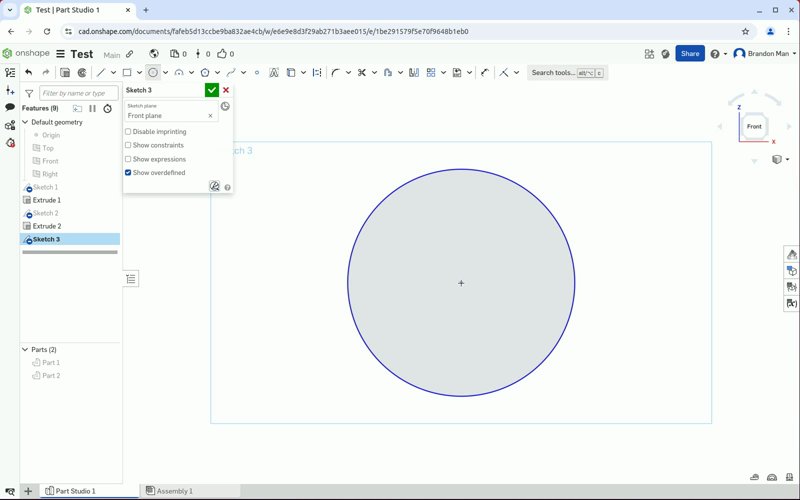
key_up(shift)
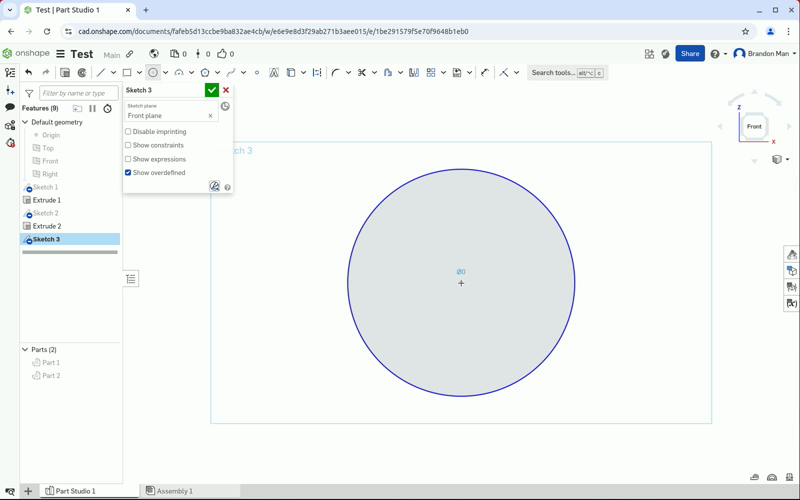
mouse_move(558, 282)
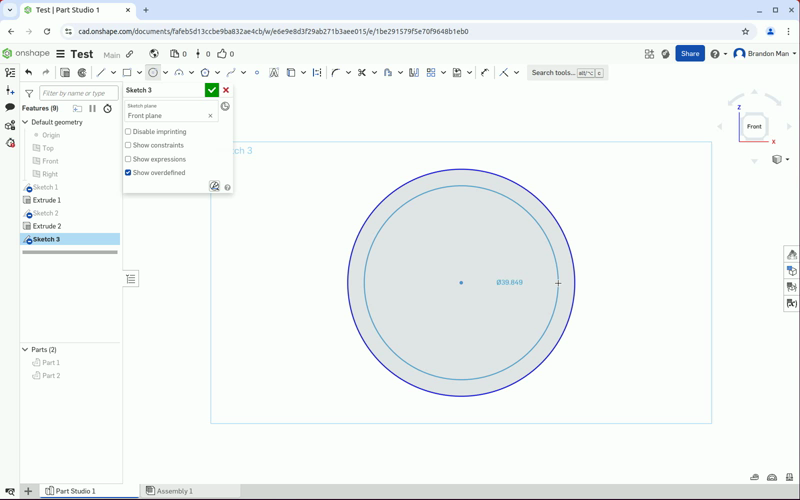
click(558, 282)
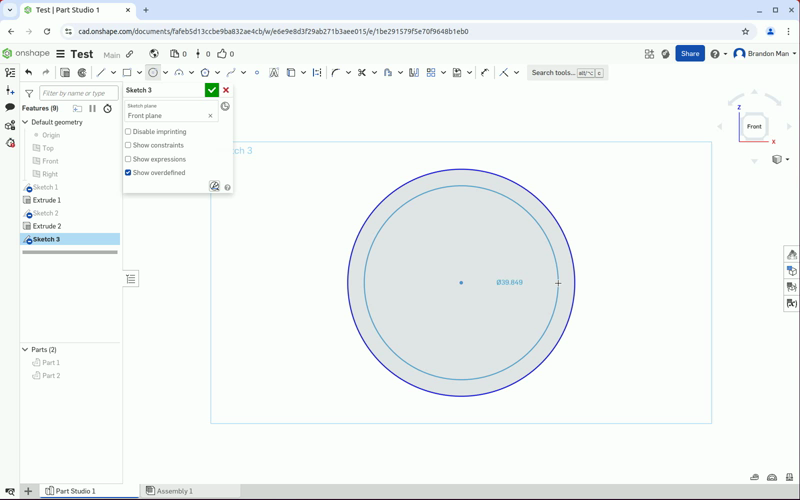
key(esc)
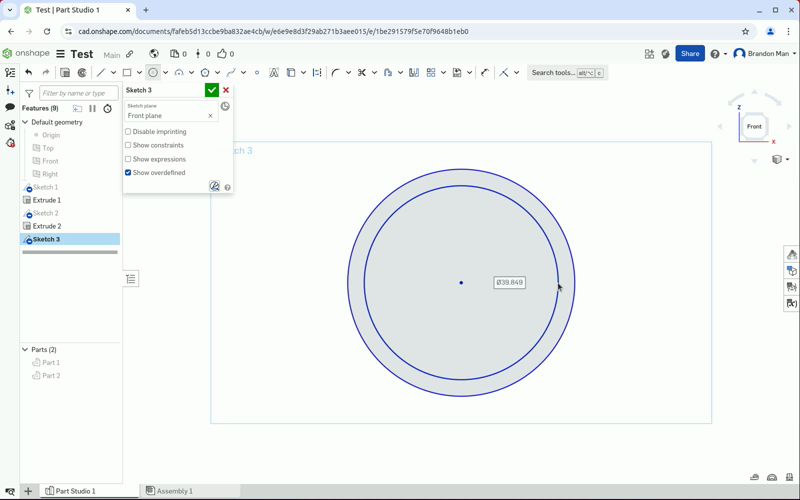
mouse_move(400, 367)
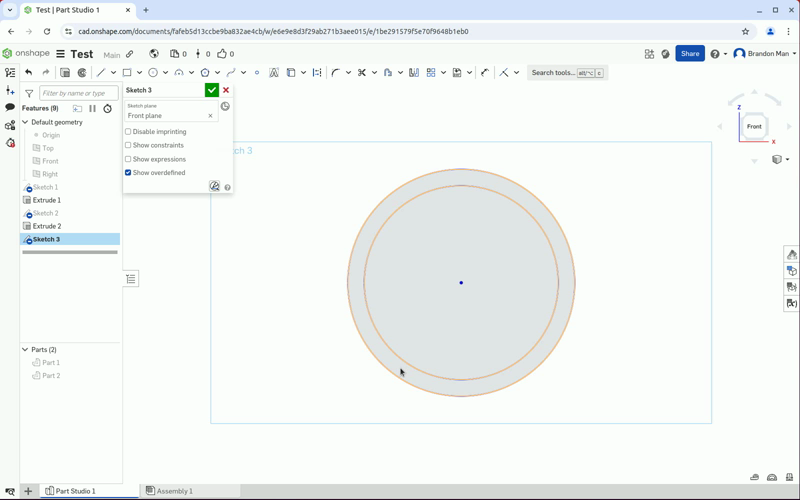
click(400, 367)
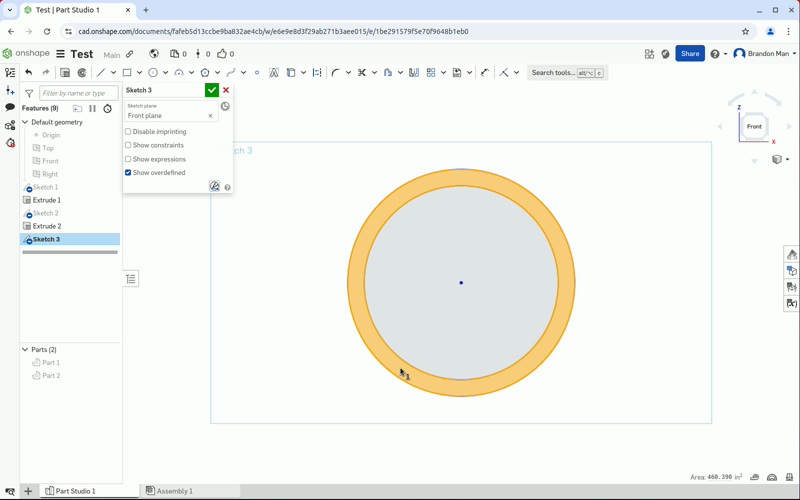
mouse_move(73, 352)
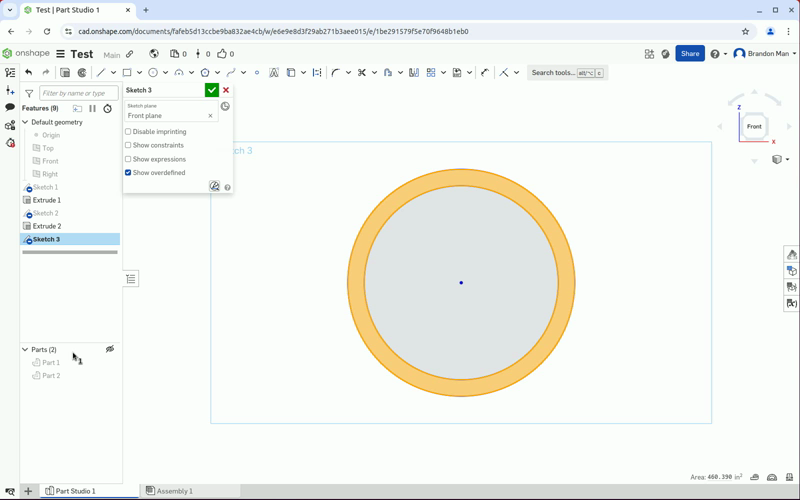
key(shift+y)
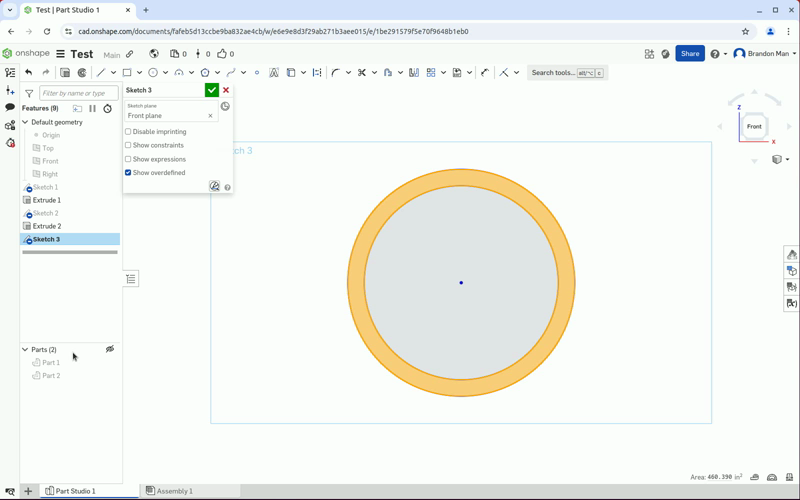
key(shift+e)
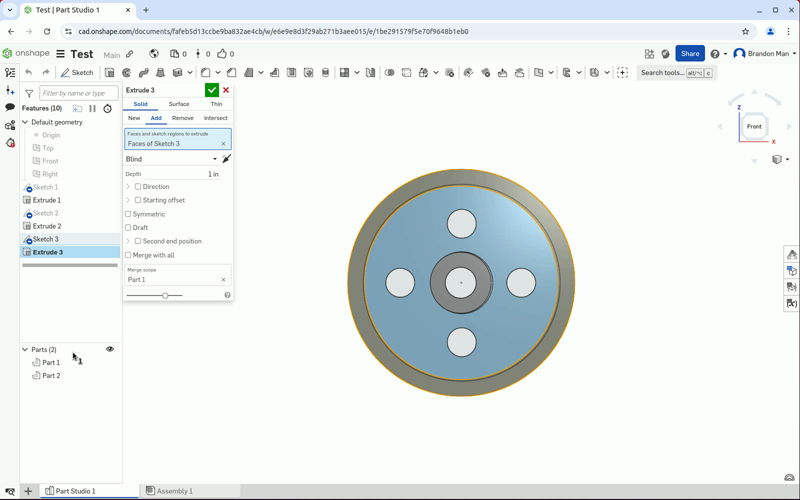
mouse_move(143, 106)
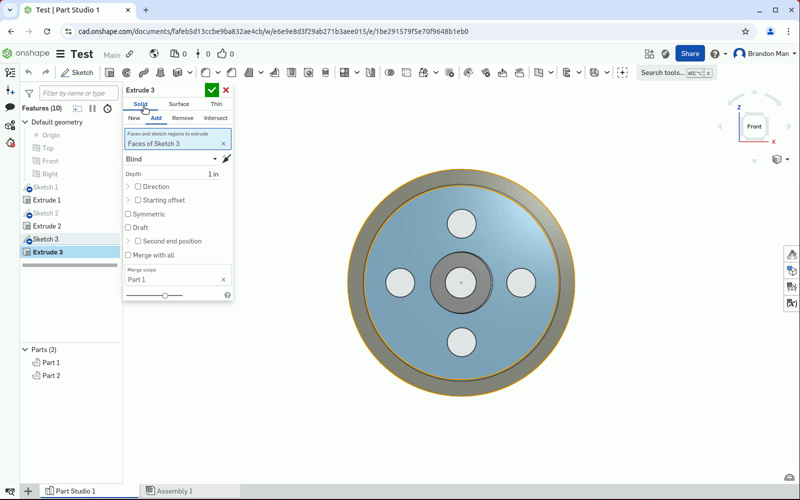
click(143, 106)
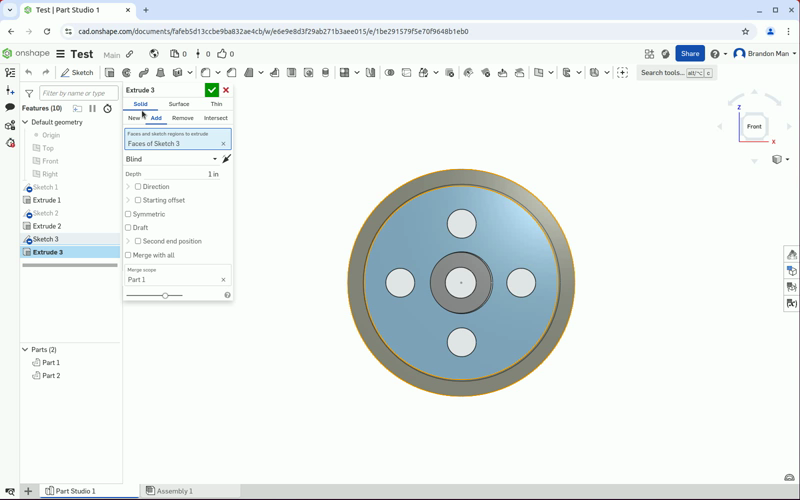
mouse_move(137, 120)
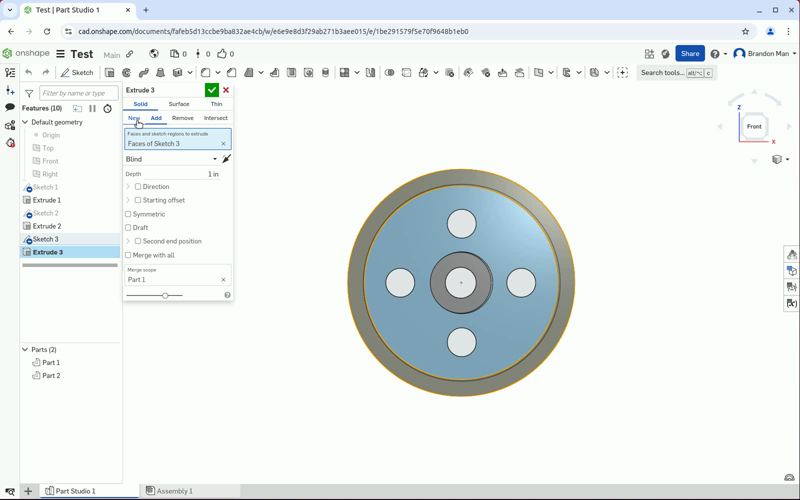
click(137, 120)
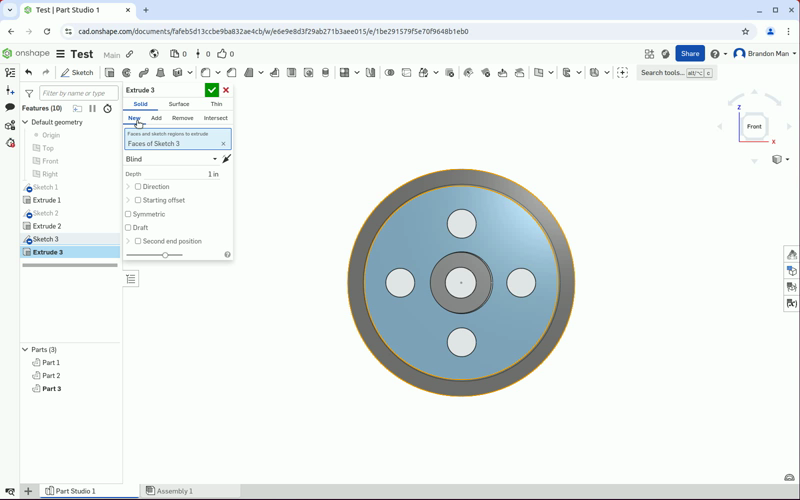
key(tab, 4)
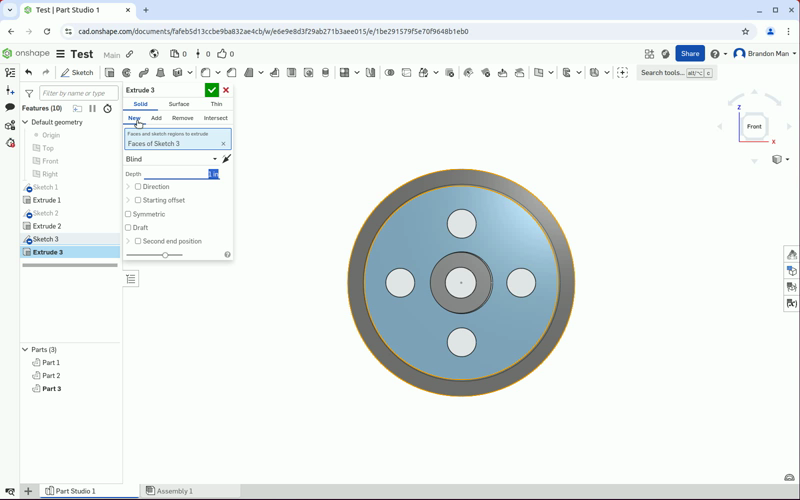
text(9.148)
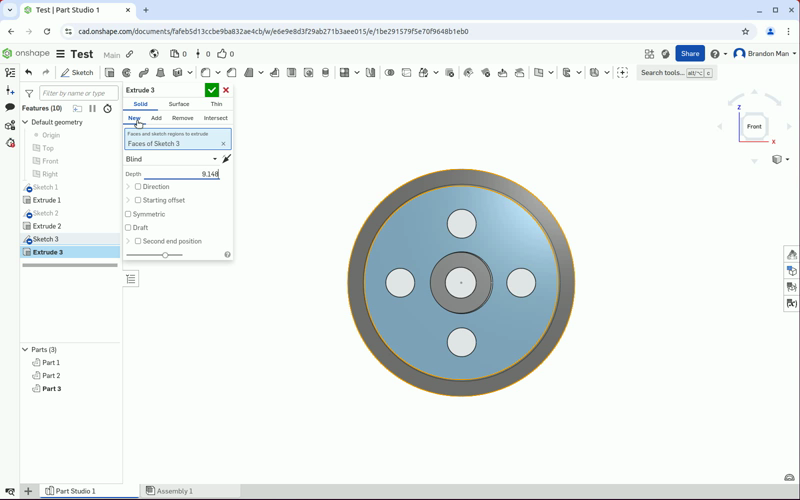
key(tab, 3)
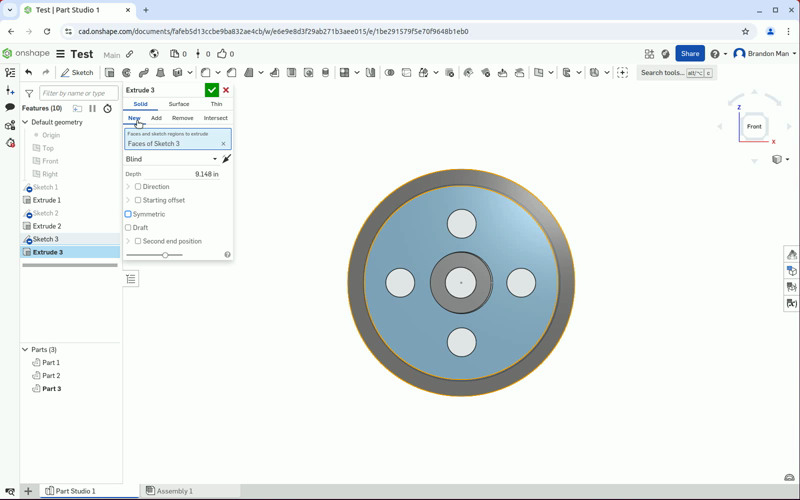
key(space)
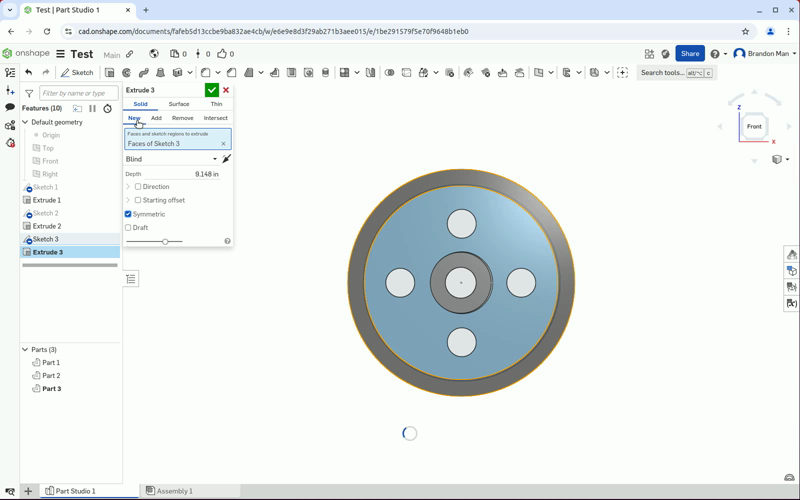
key(enter)
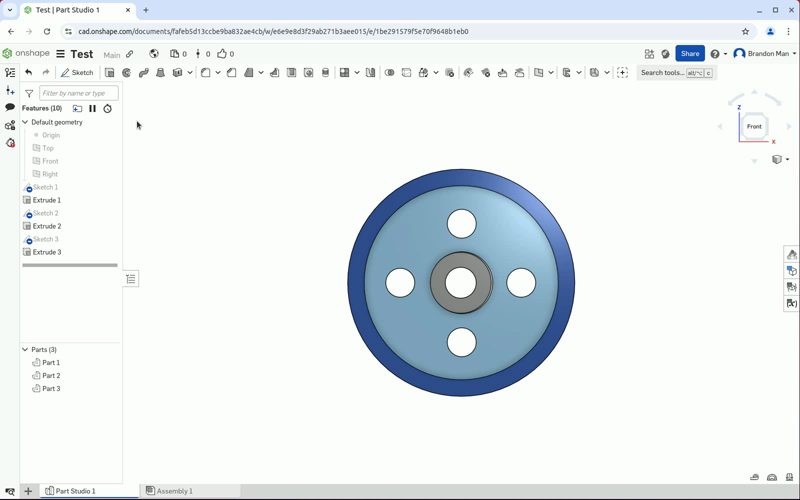
key(shift+h)
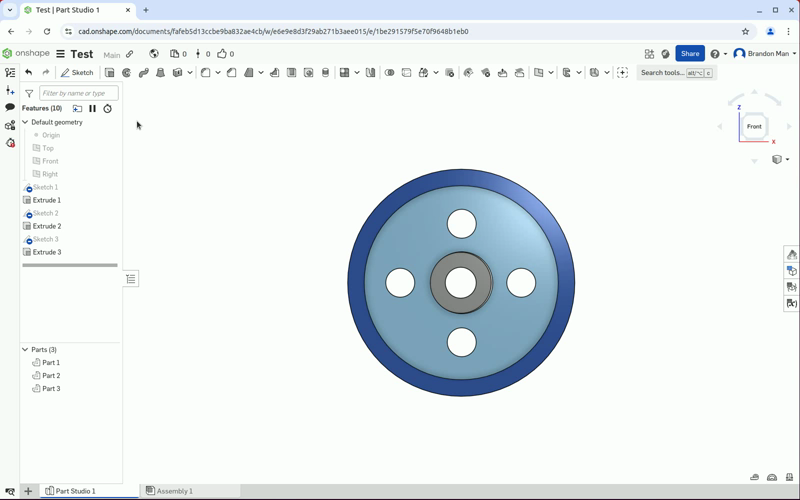
key(shift+h)
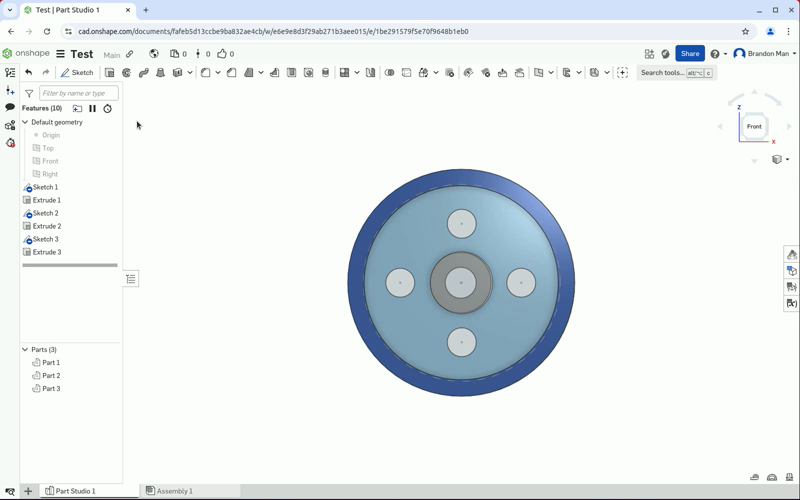
key(shift+7)
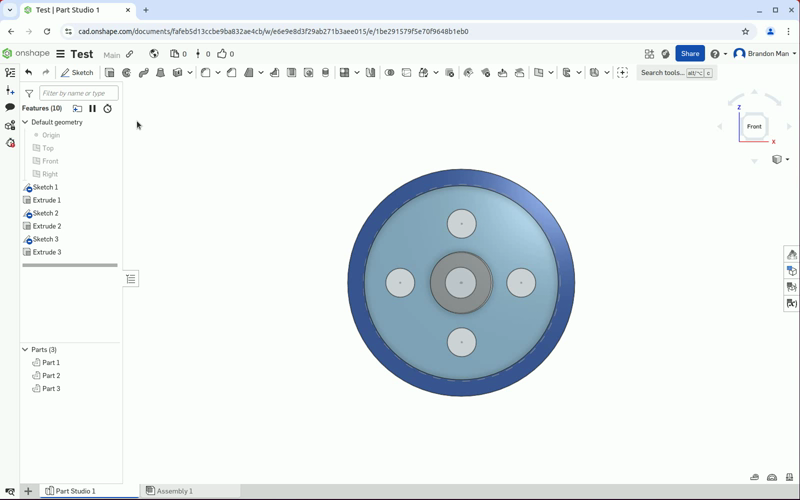
key(left, 2)
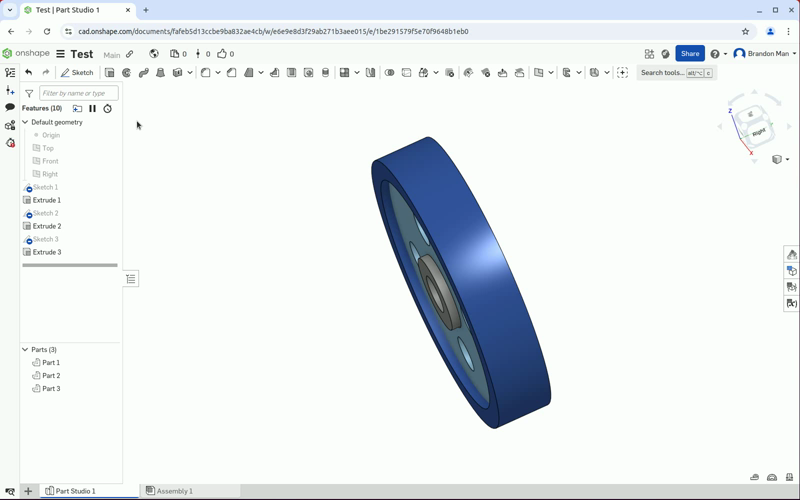
key(down, 2)
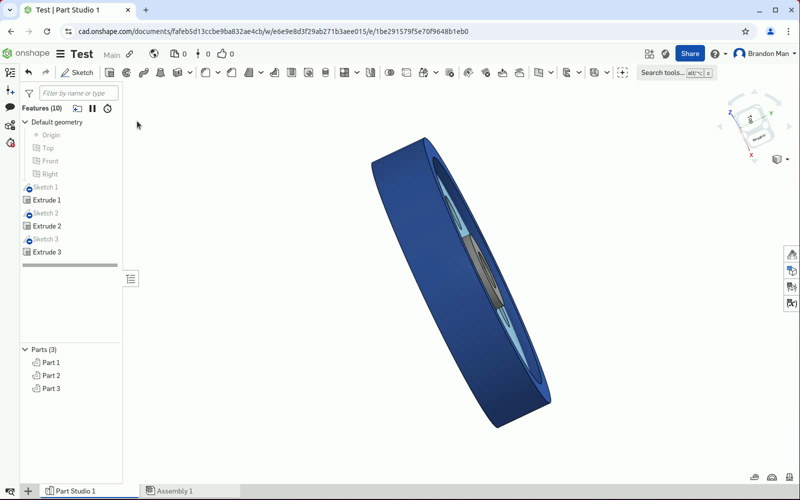
key(up, 2)
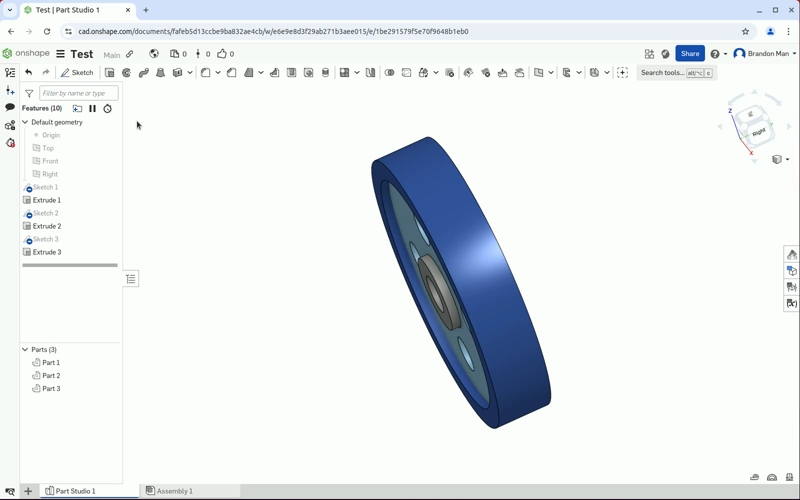
key(right, 2)
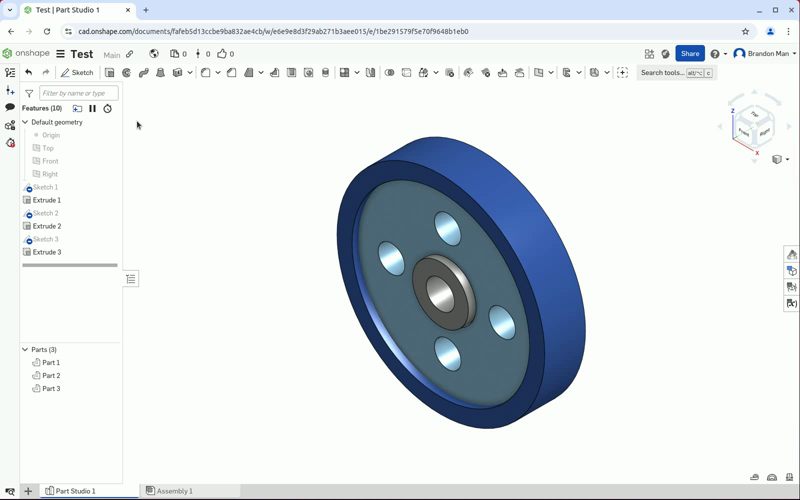
mouse_move(73, 189)
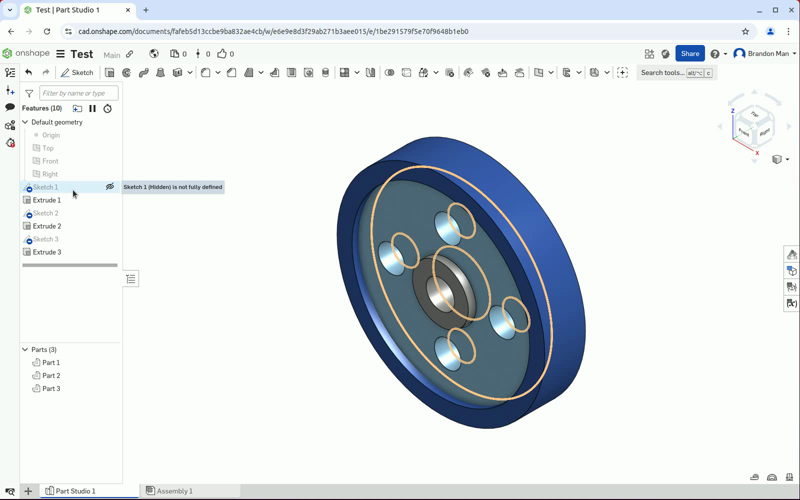
click(73, 189)